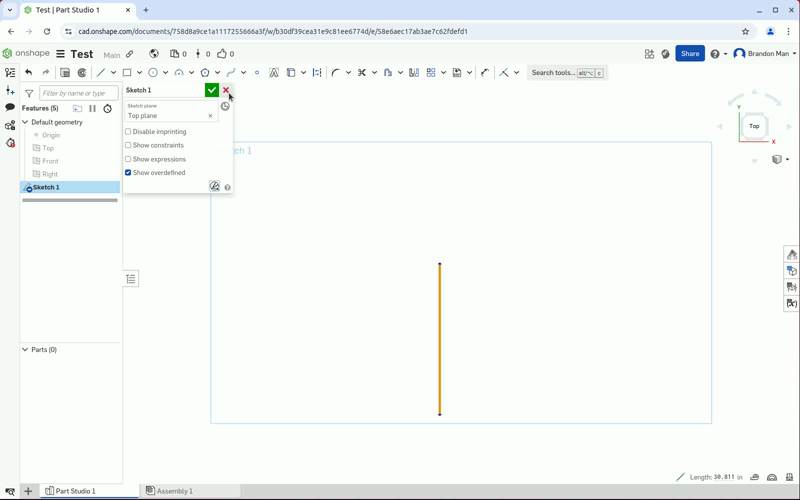
key(shift+h)
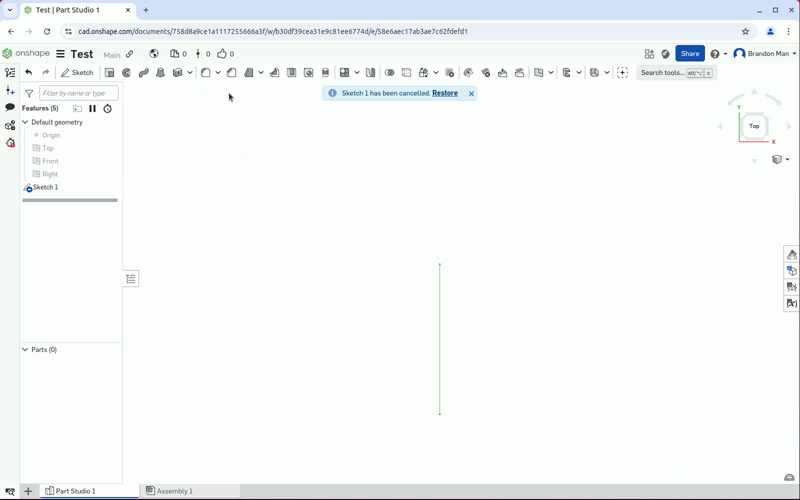
key(shift+s)
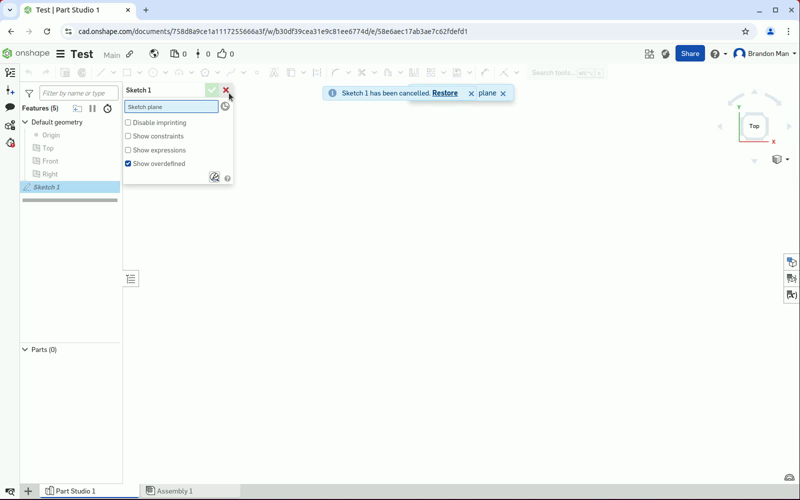
mouse_move(73, 150)
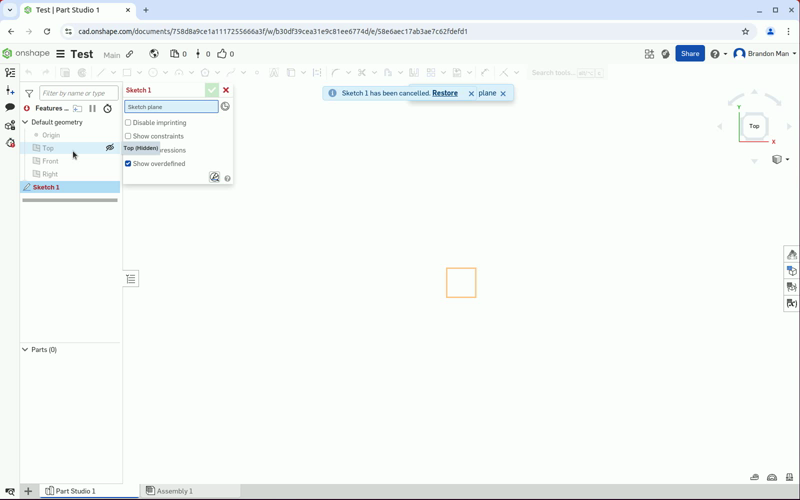
click(73, 150)
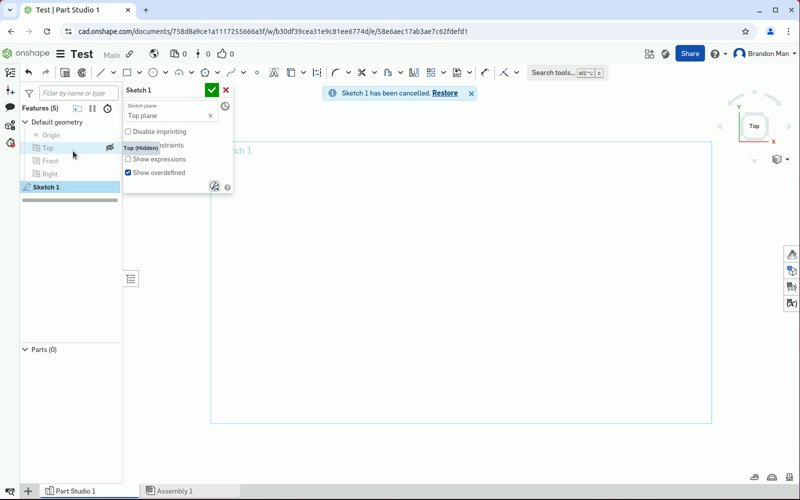
mouse_move(73, 352)
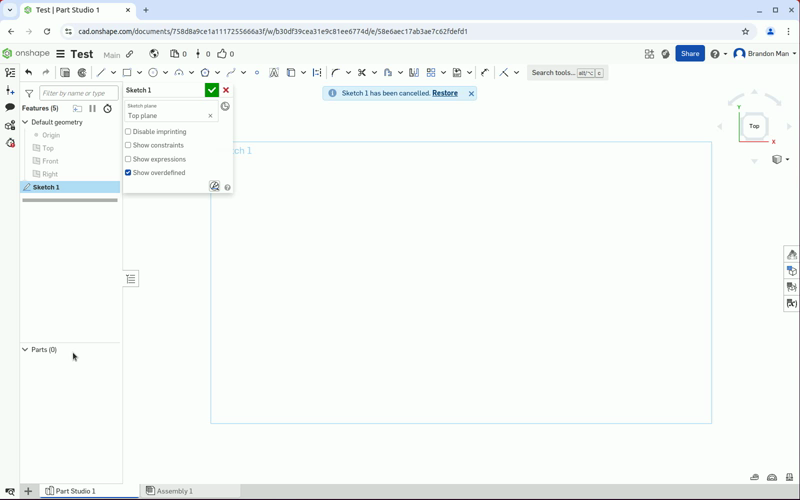
key(y)
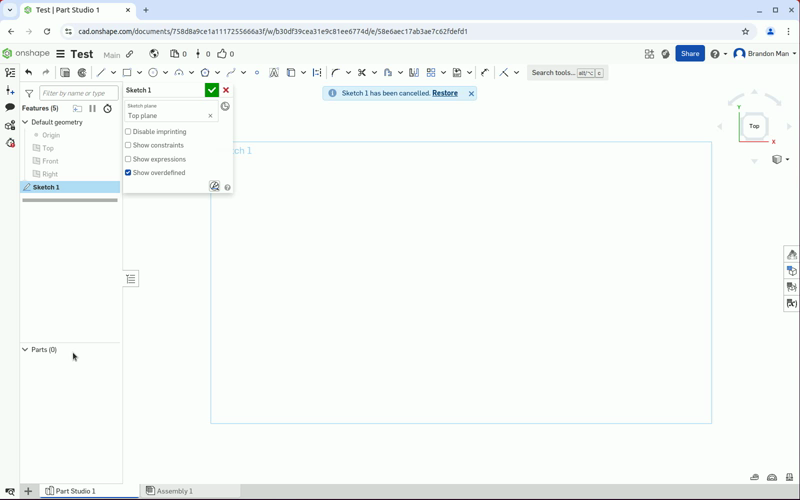
key(c)
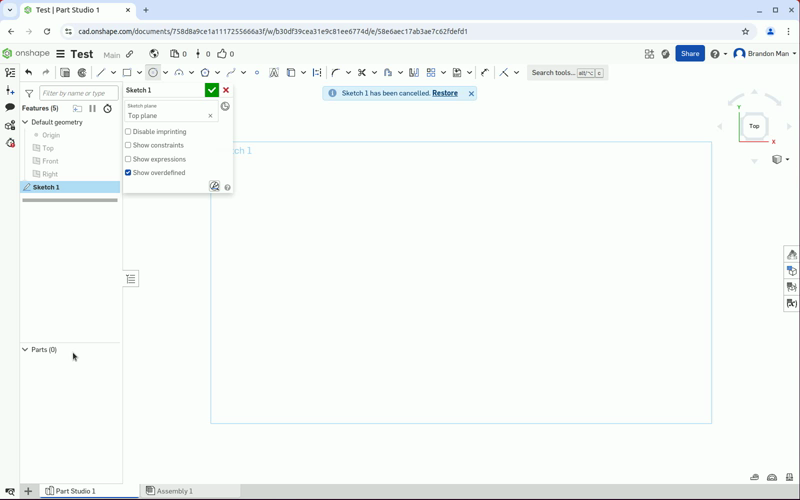
key_down(shift)
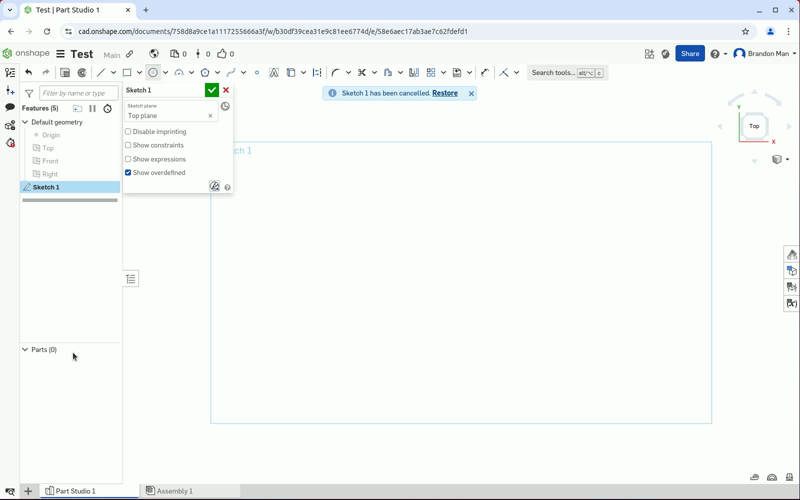
mouse_move(461, 282)
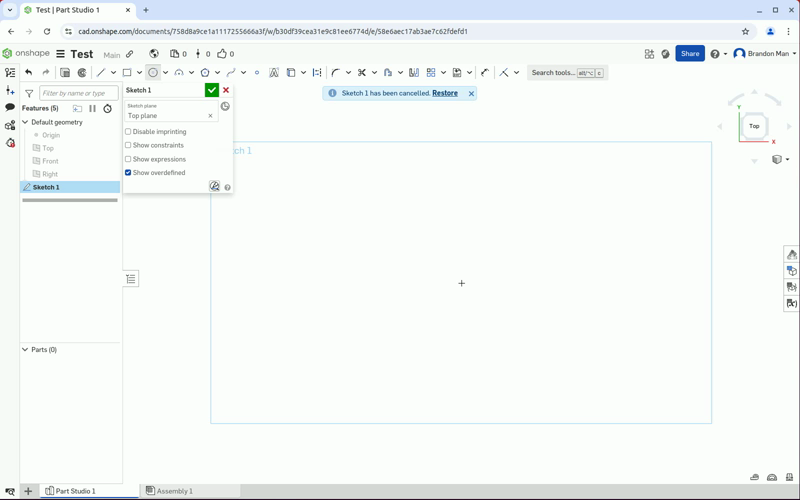
click(461, 282)
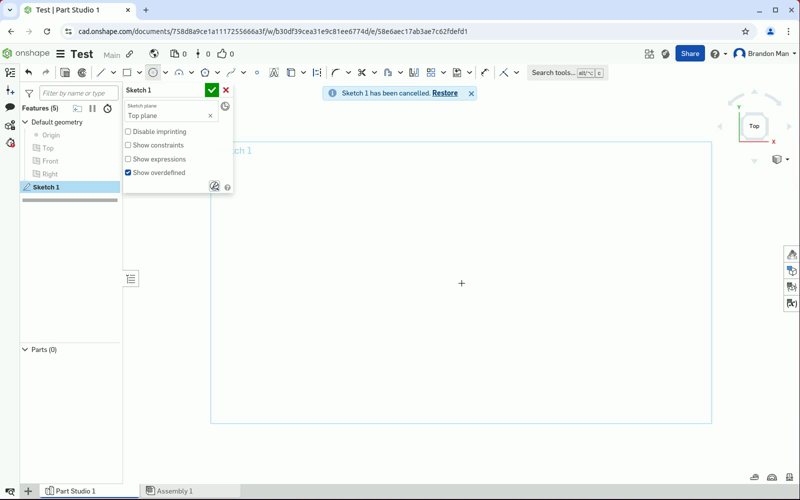
key_up(shift)
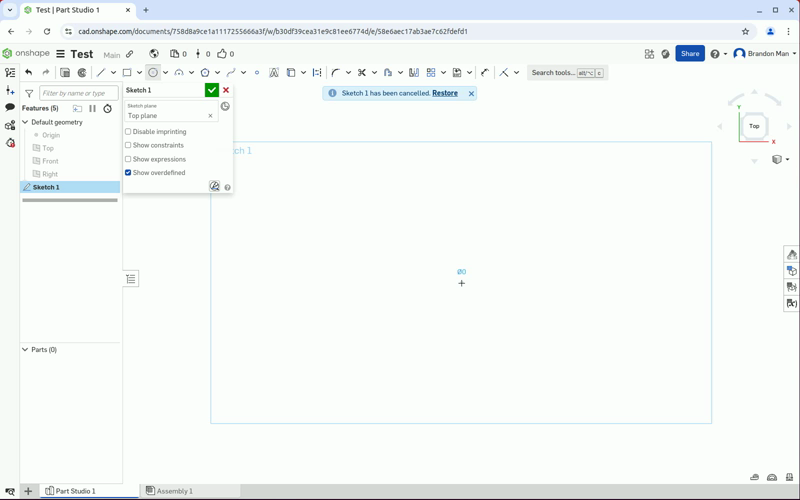
mouse_move(471, 282)
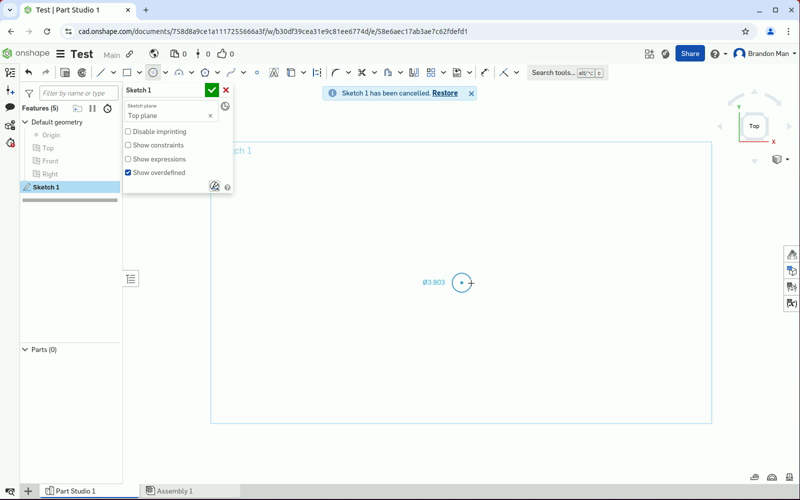
click(471, 282)
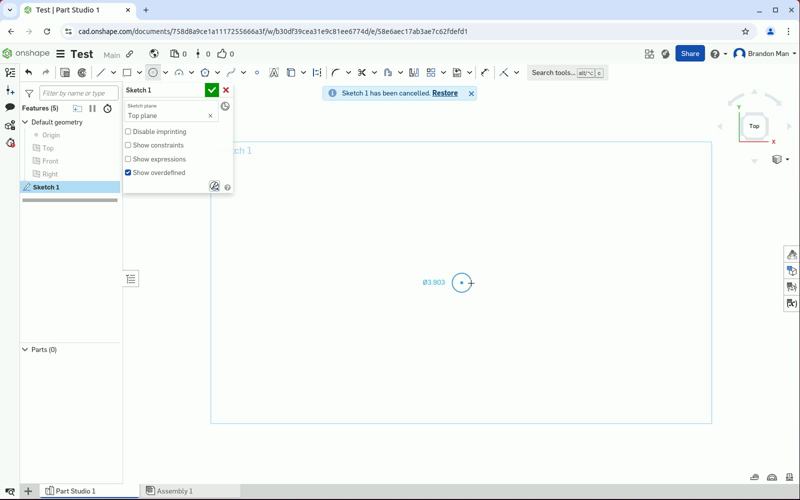
key(esc)
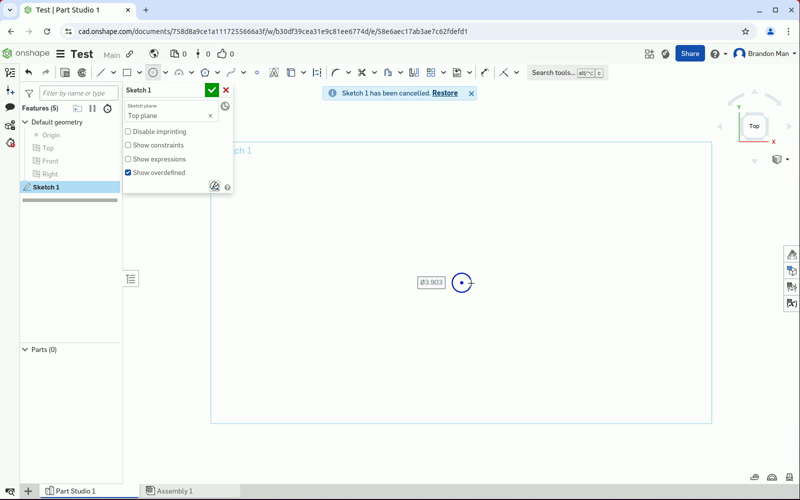
key(c)
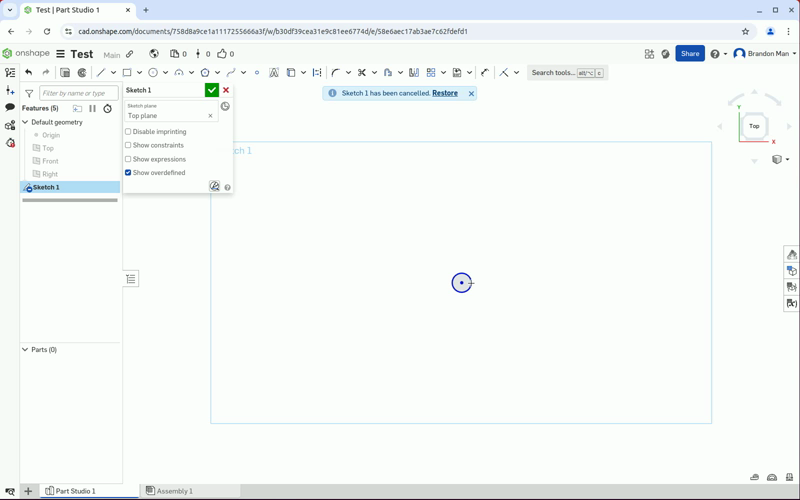
key_down(shift)
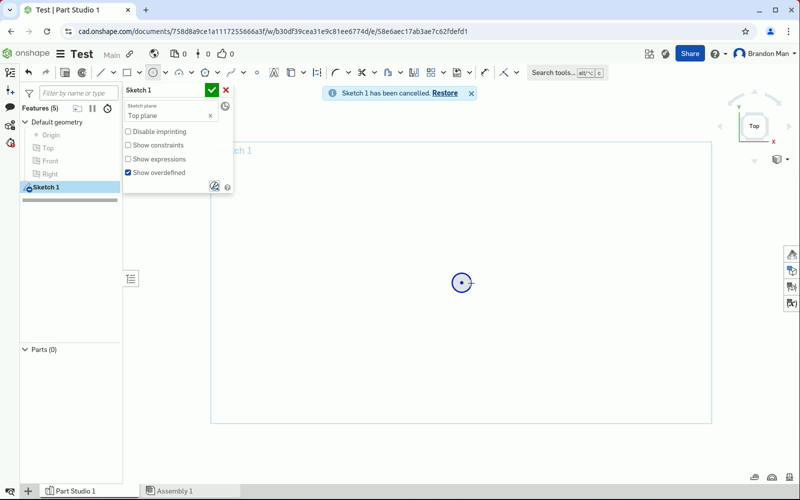
mouse_move(461, 282)
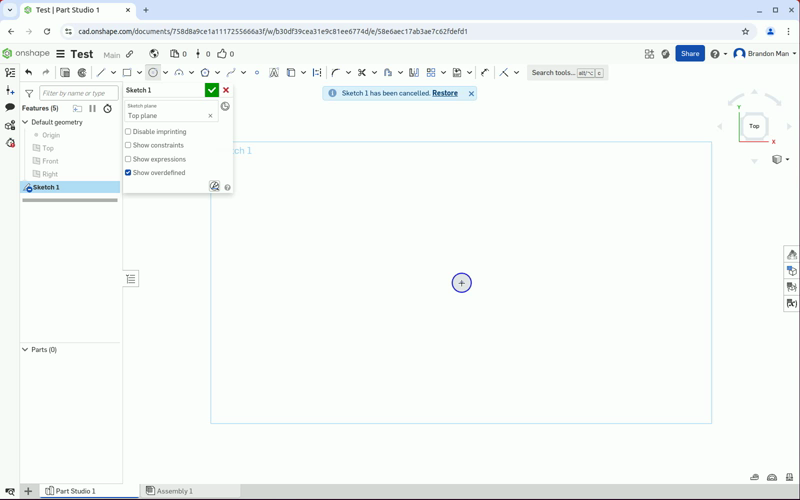
click(461, 282)
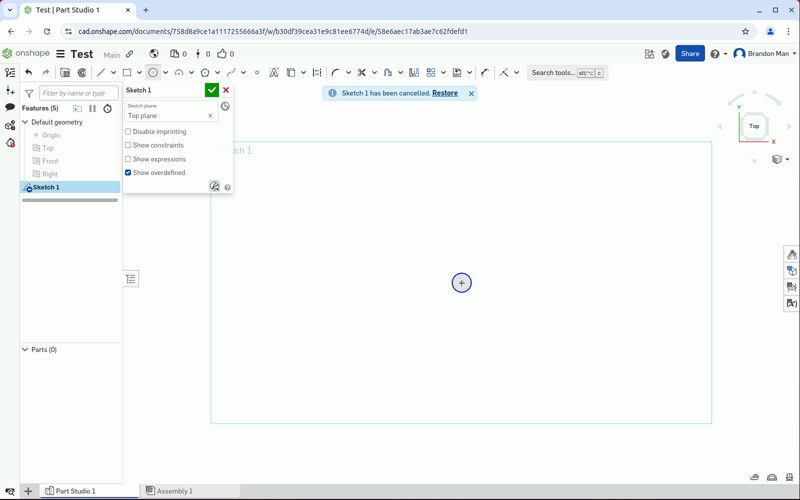
key_up(shift)
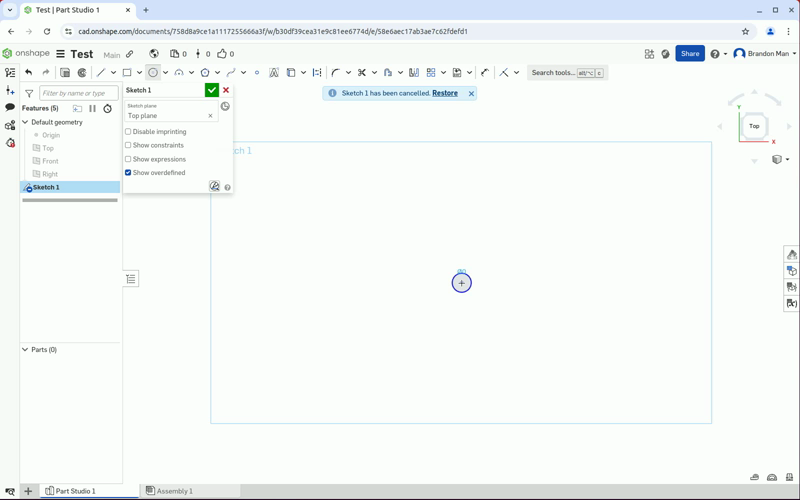
mouse_move(470, 282)
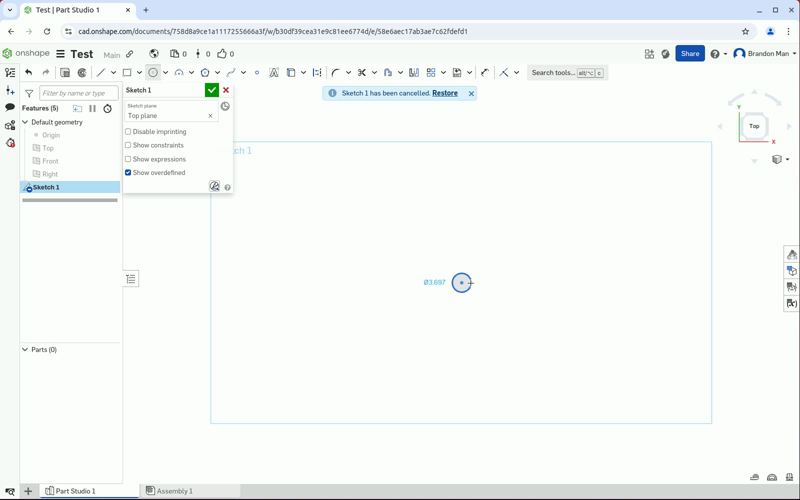
scroll(6)
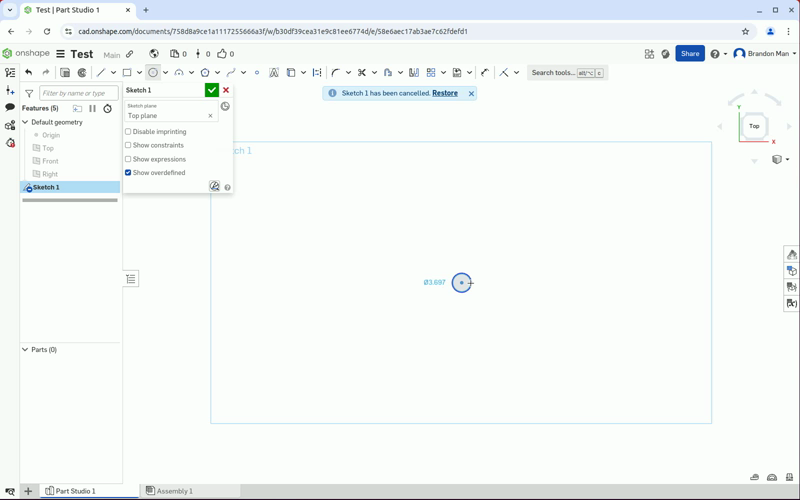
scroll(6)
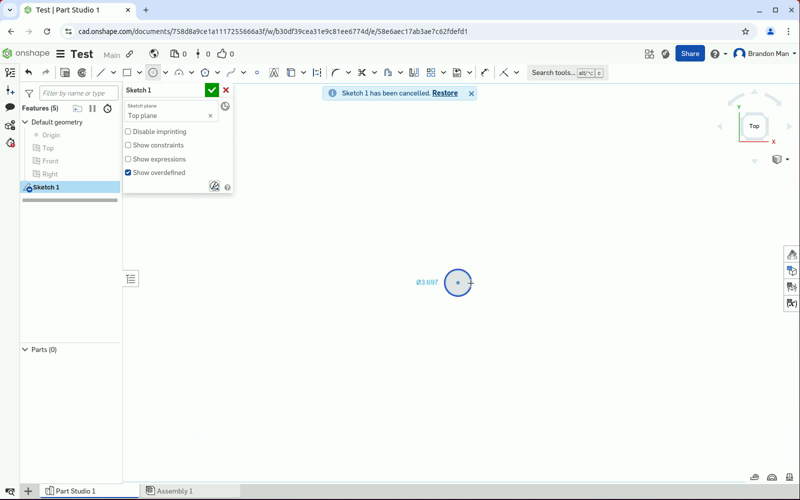
scroll(6)
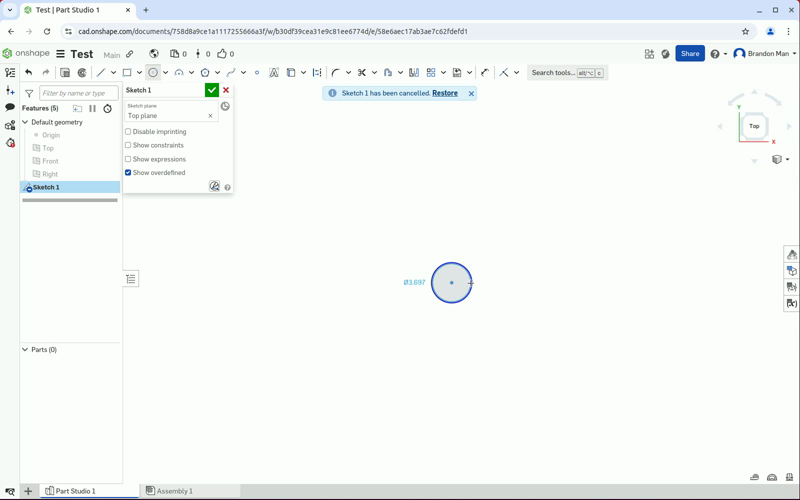
scroll(6)
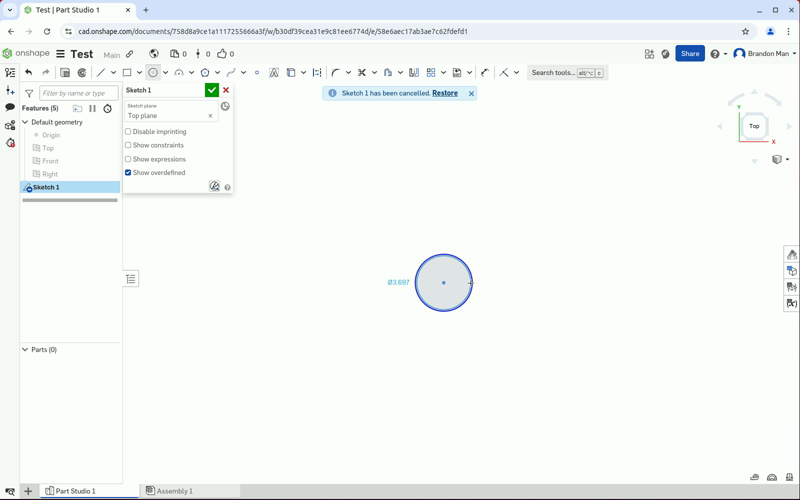
scroll(6)
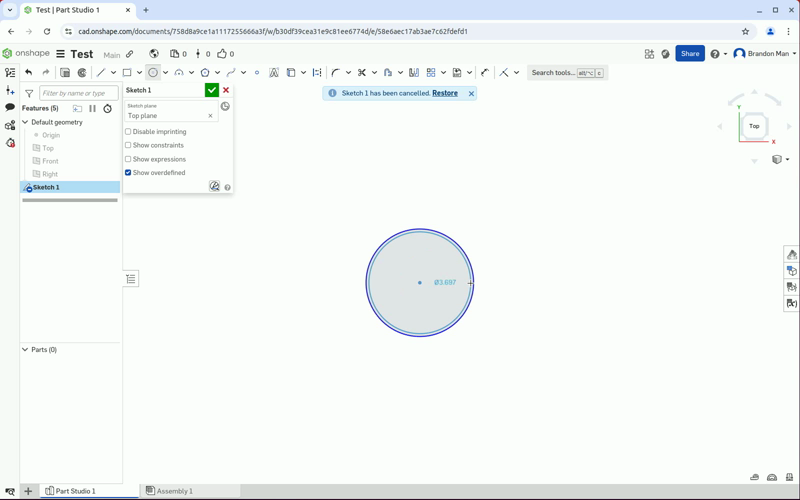
scroll(6)
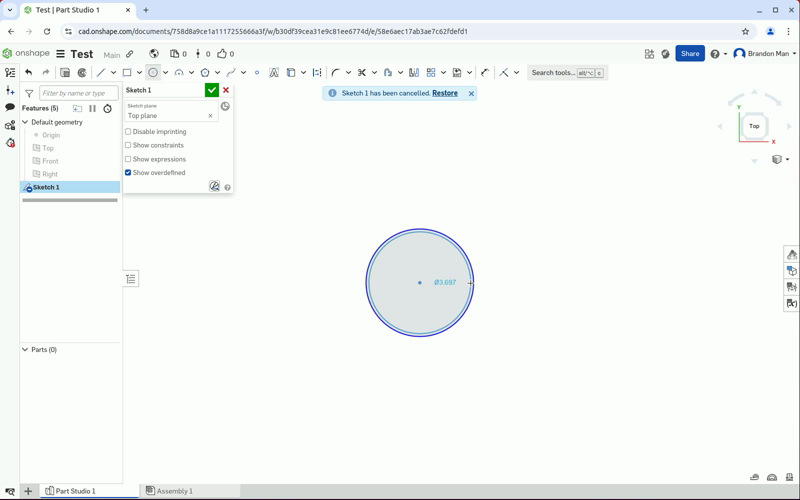
scroll(6)
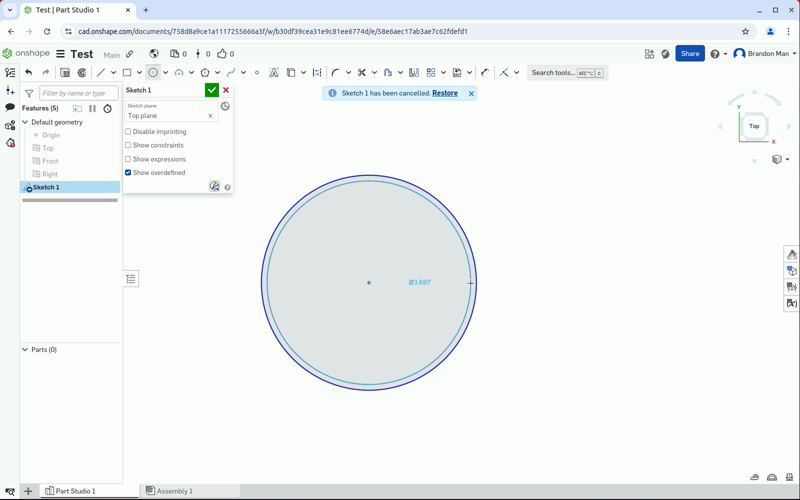
click(470, 282)
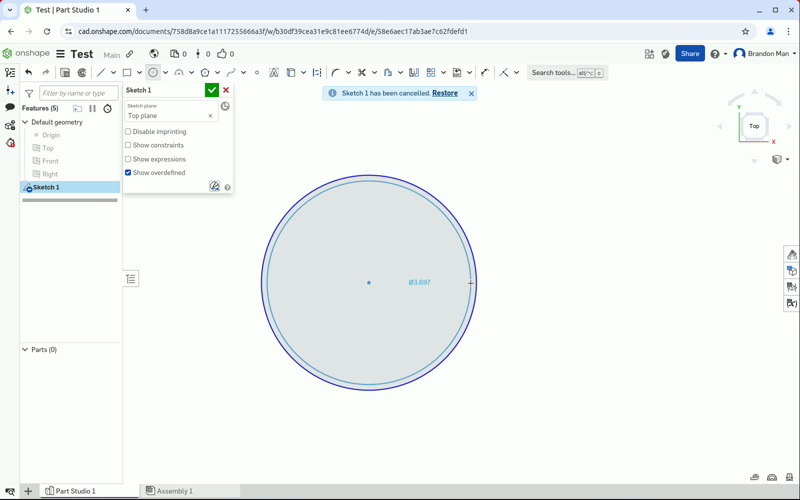
scroll(-6)
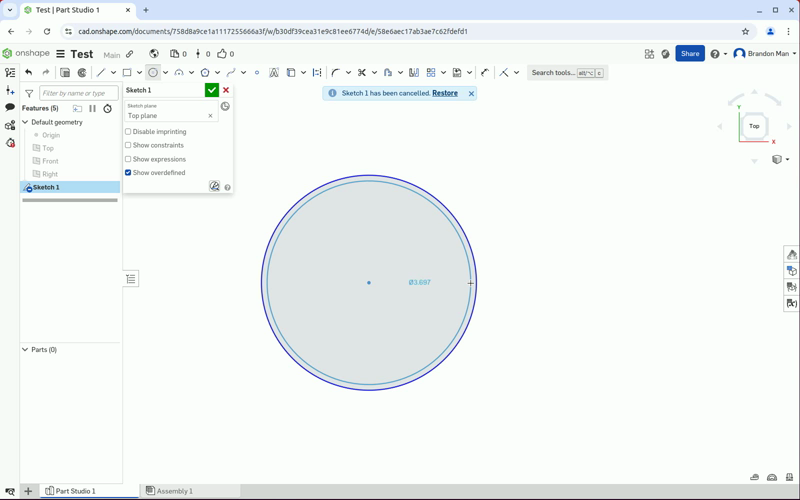
scroll(-6)
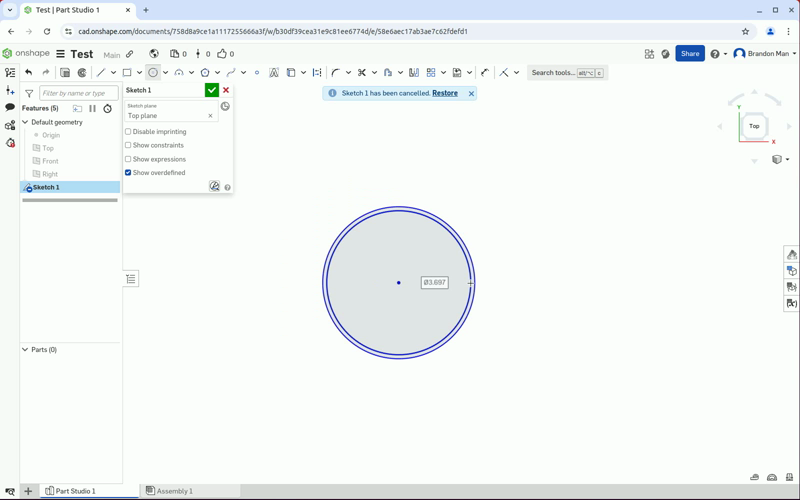
scroll(-6)
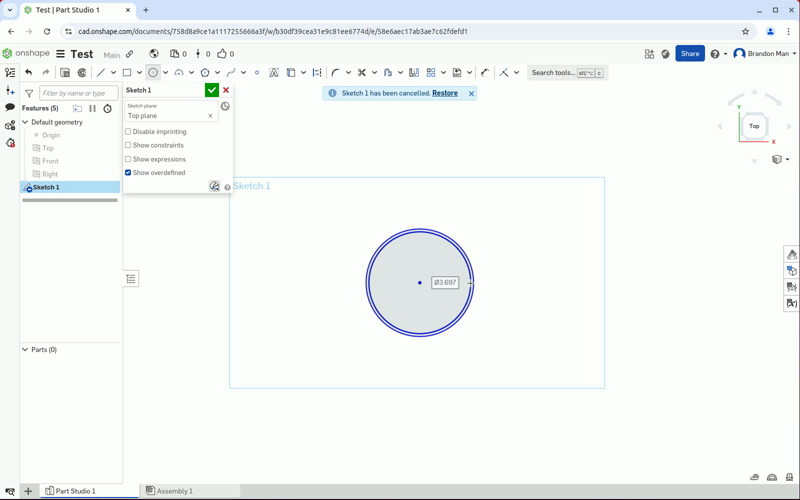
scroll(-6)
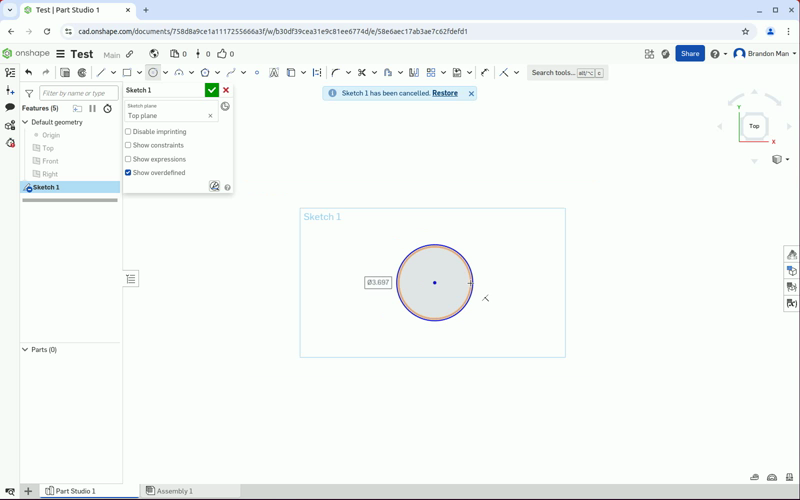
scroll(-6)
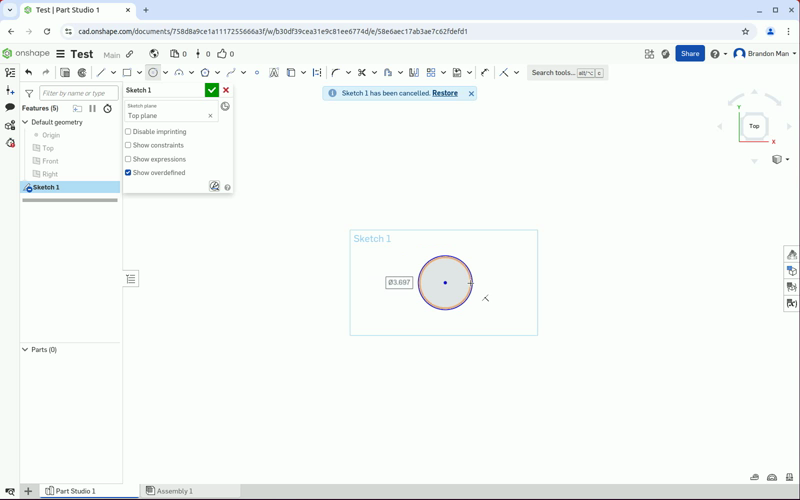
scroll(-6)
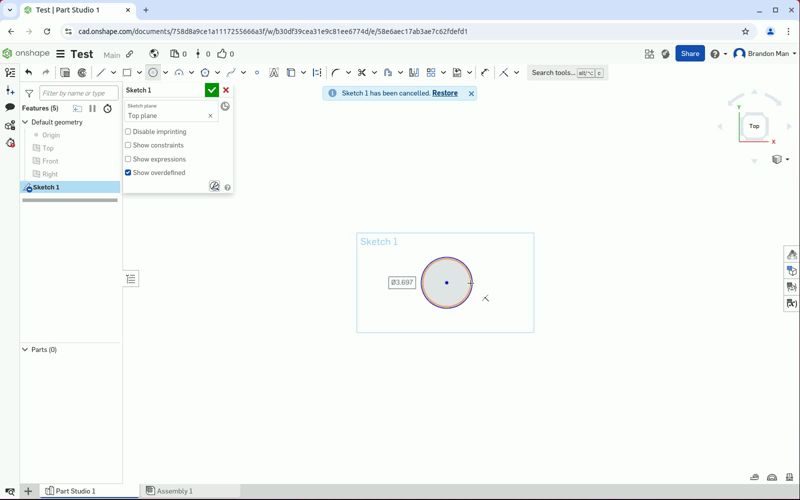
scroll(-6)
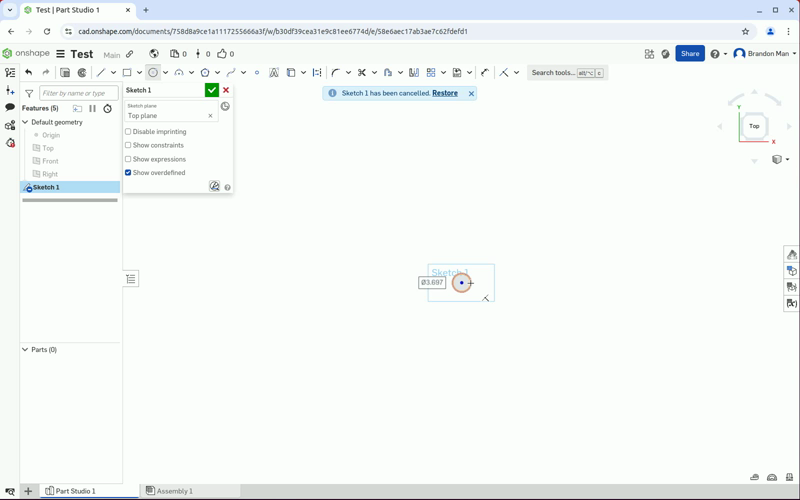
key(esc)
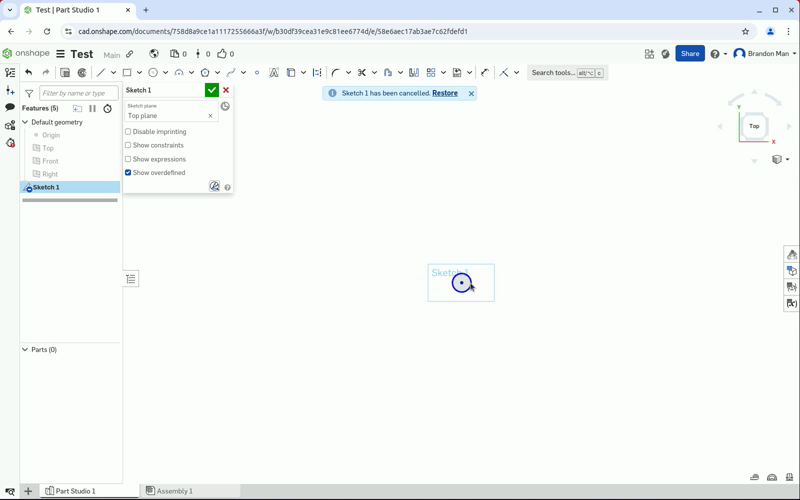
mouse_move(459, 291)
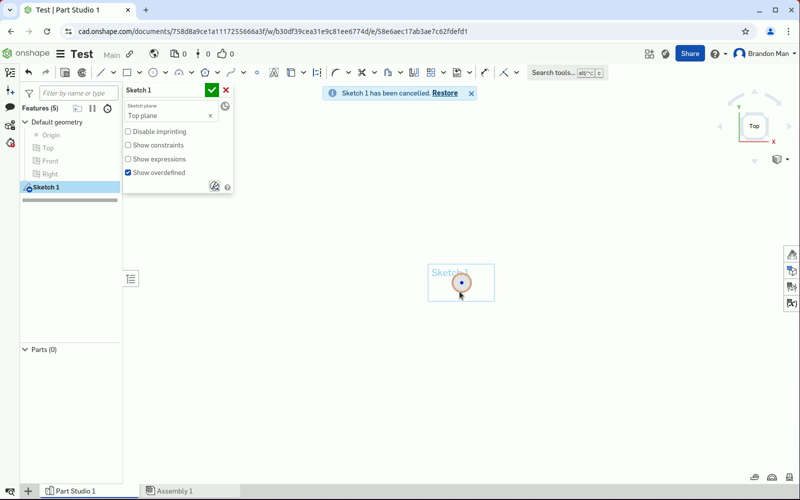
scroll(6)
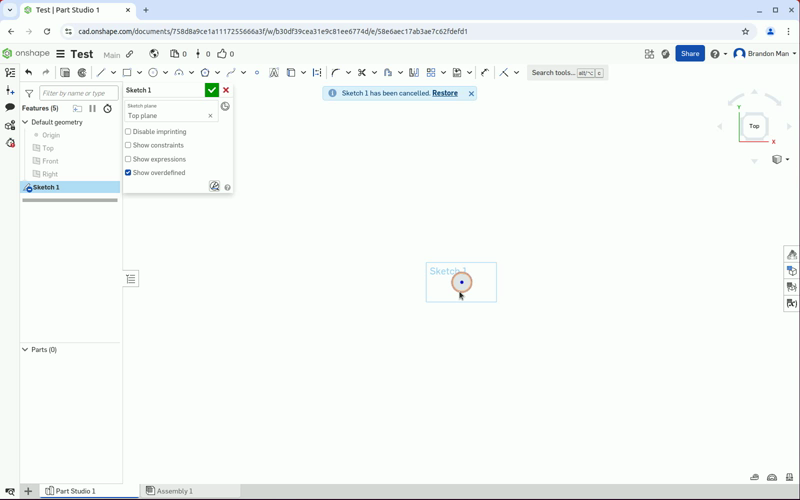
scroll(6)
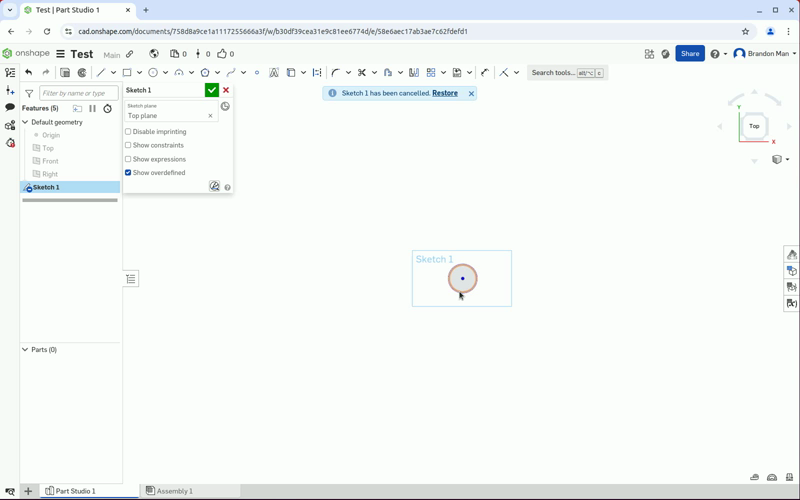
scroll(6)
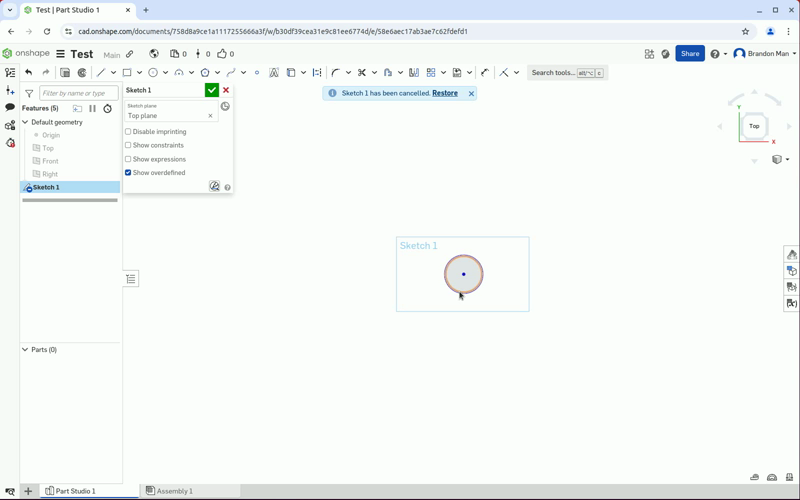
scroll(6)
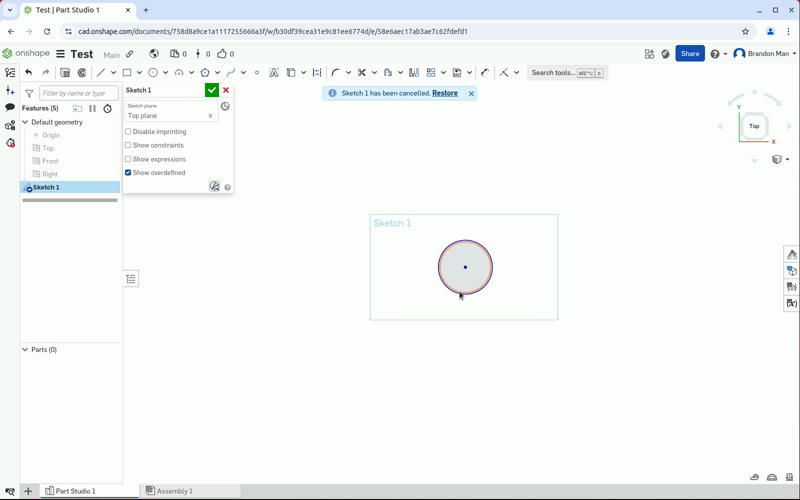
scroll(6)
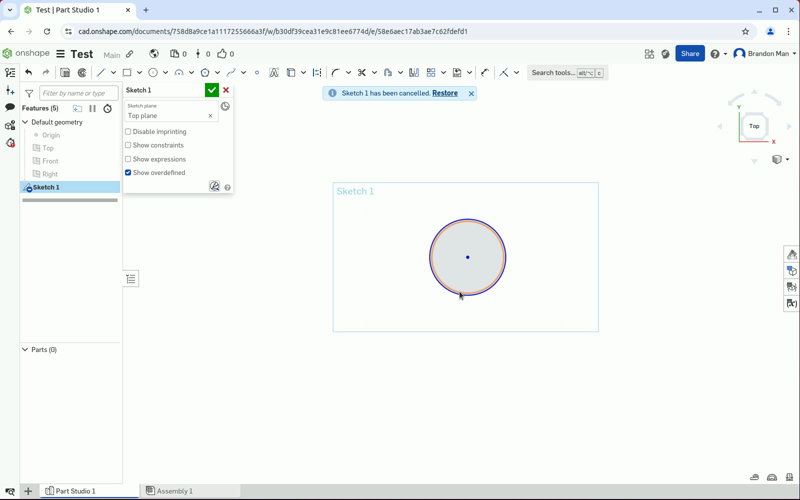
scroll(6)
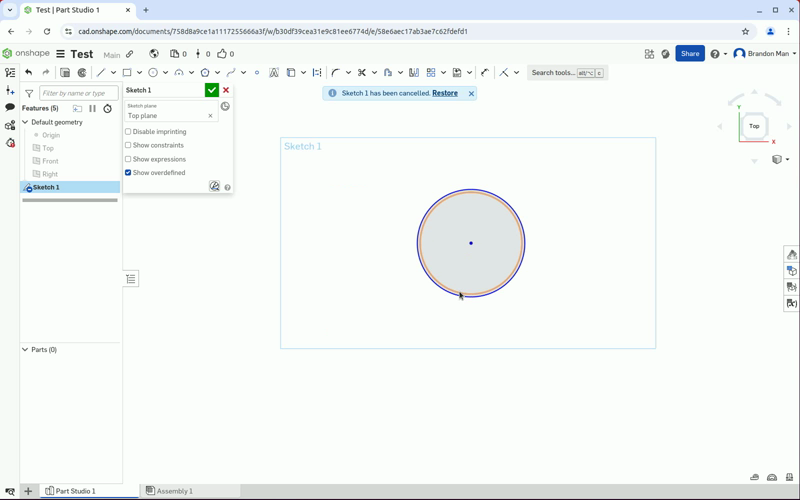
scroll(6)
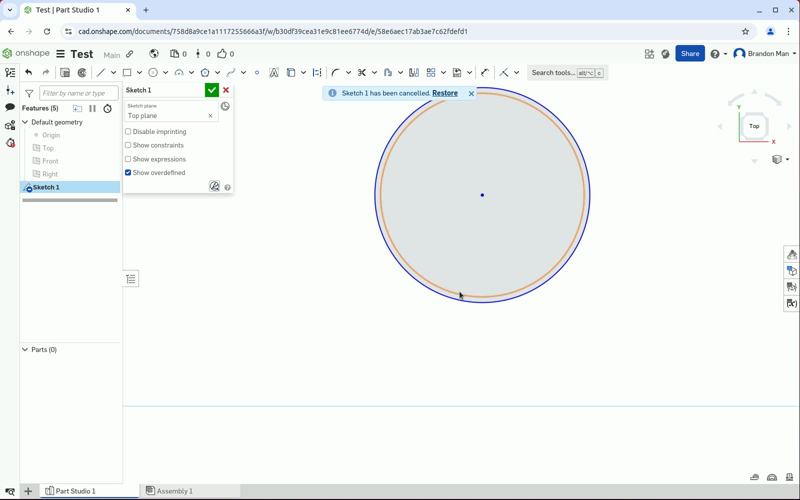
click(459, 291)
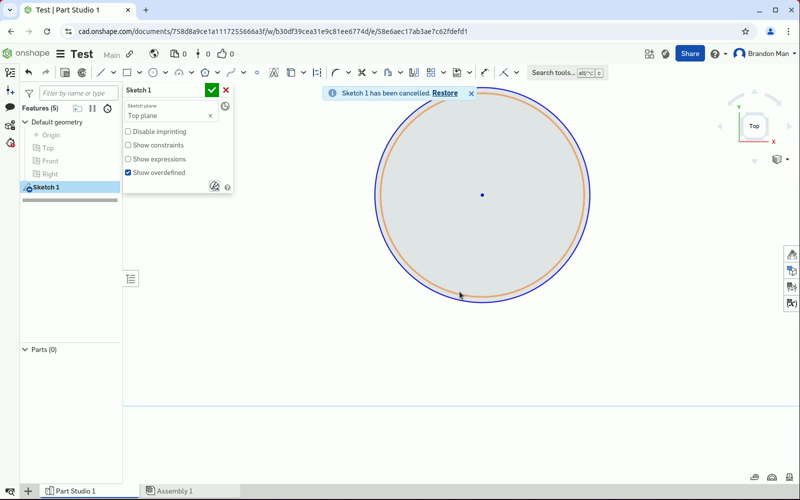
scroll(-6)
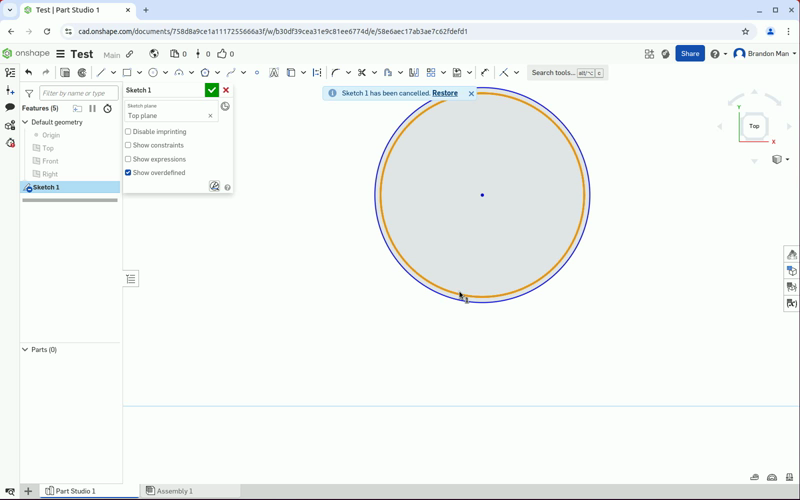
scroll(-6)
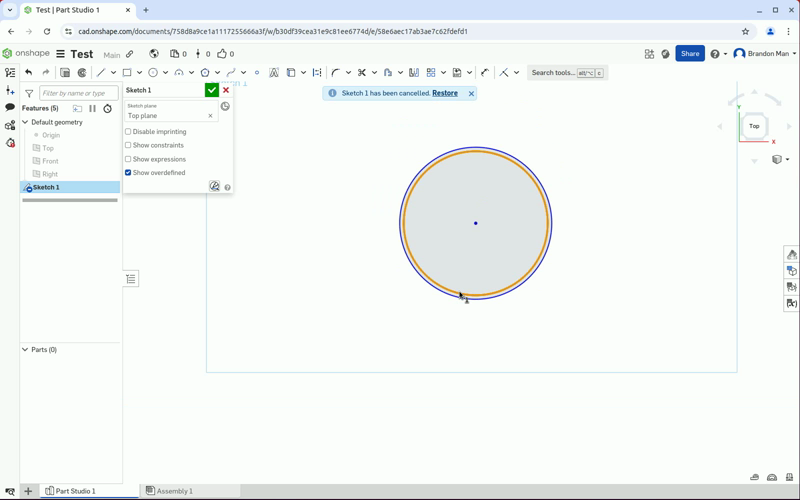
scroll(-6)
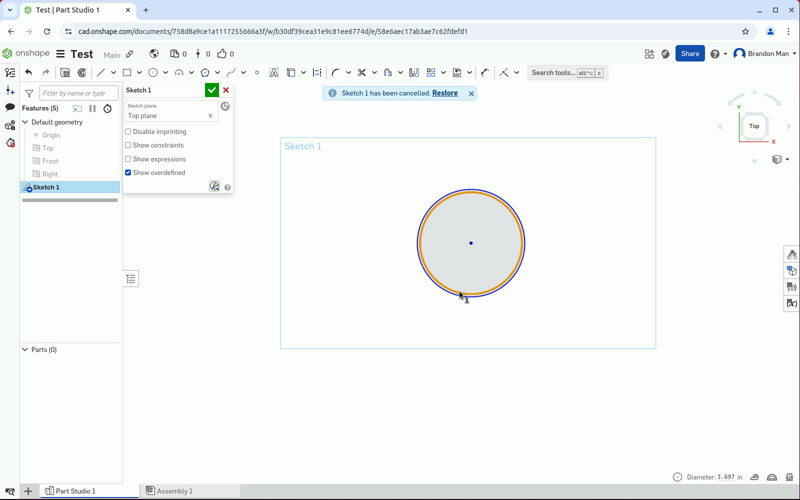
scroll(-6)
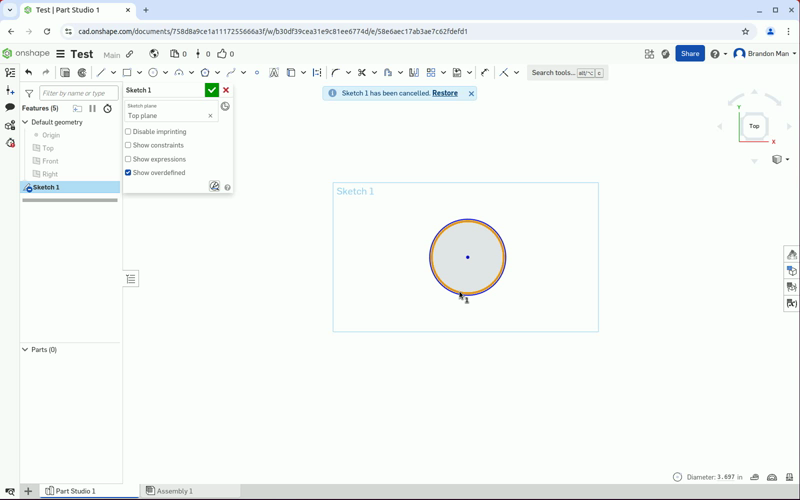
scroll(-6)
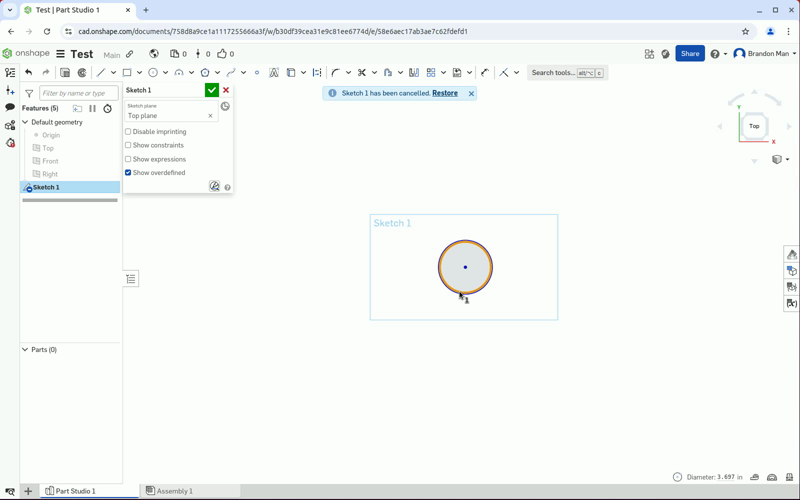
scroll(-6)
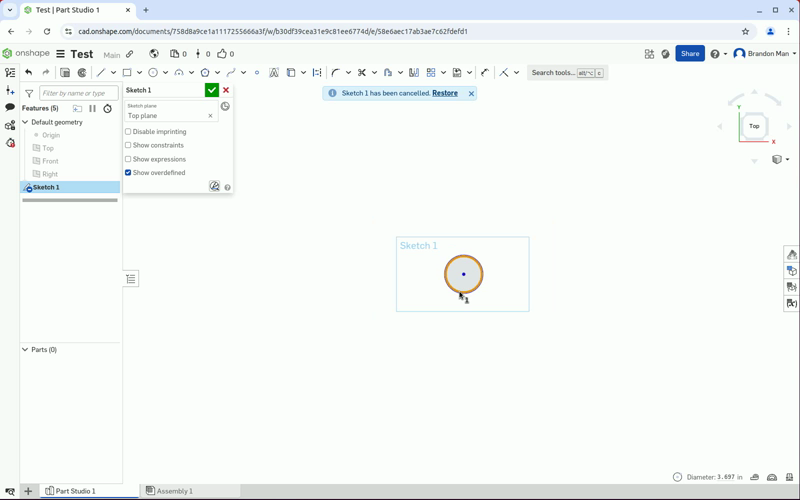
scroll(-6)
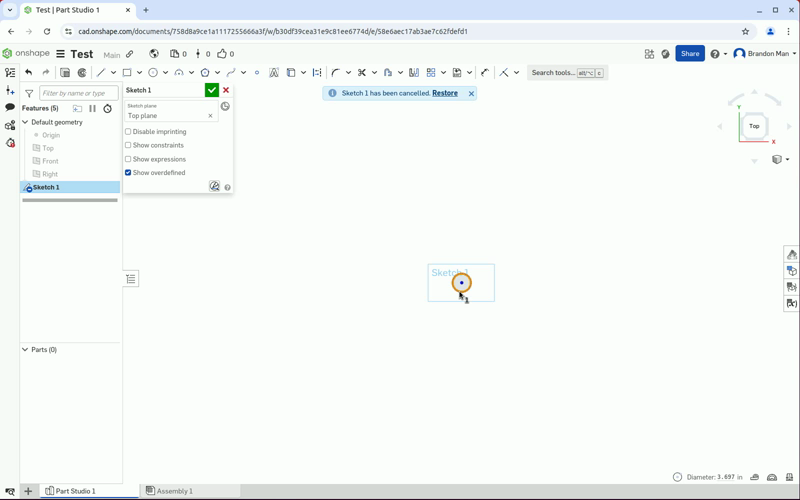
mouse_move(73, 352)
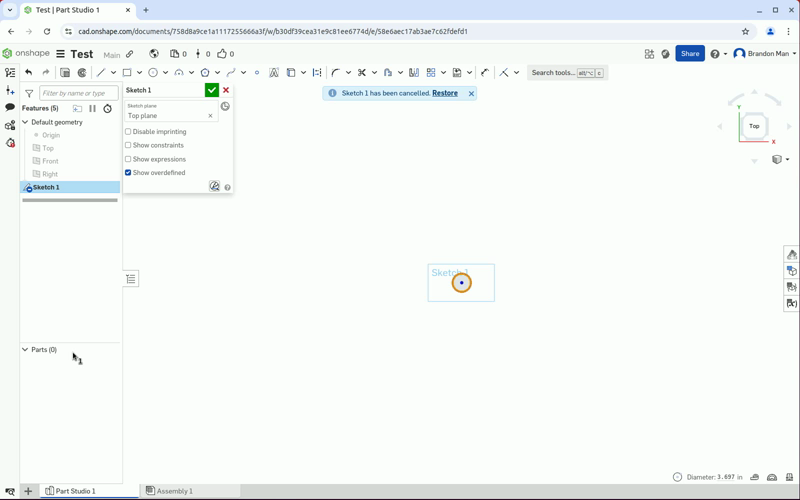
key(shift+y)
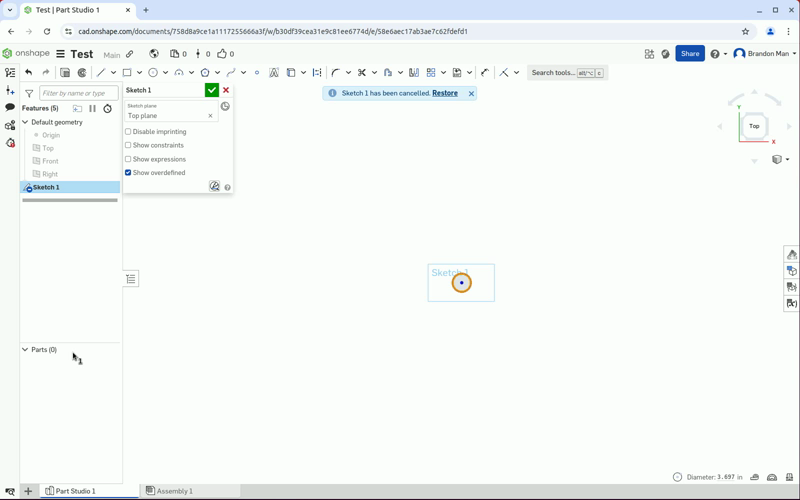
key(shift+e)
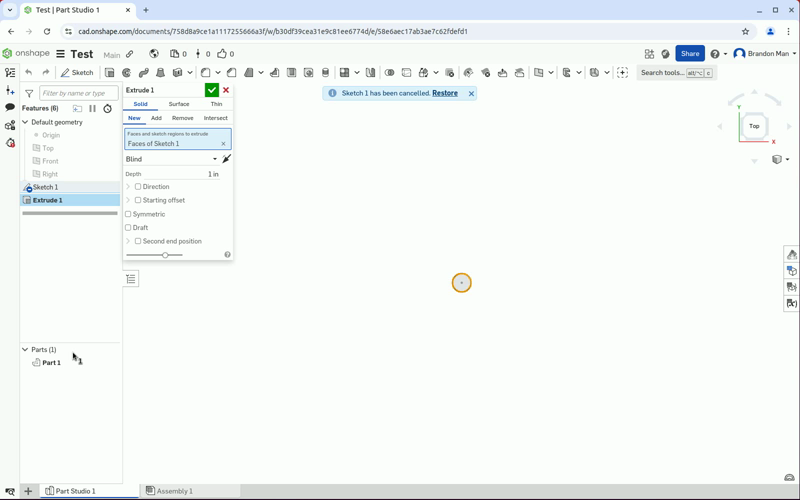
mouse_move(143, 106)
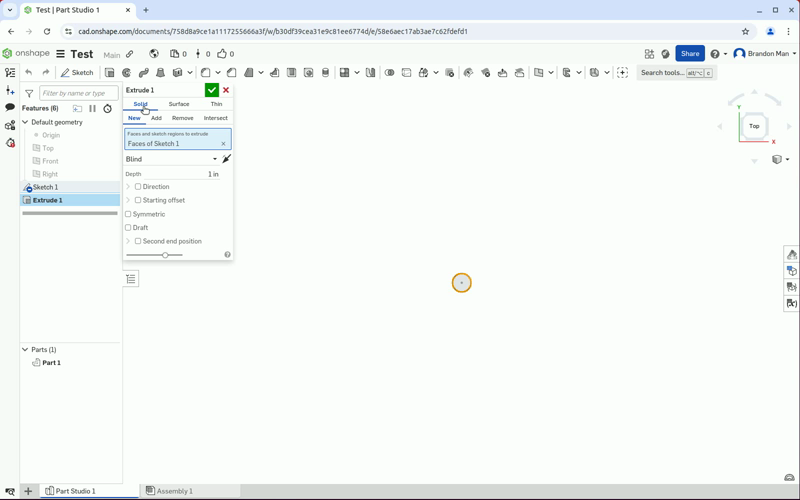
click(143, 106)
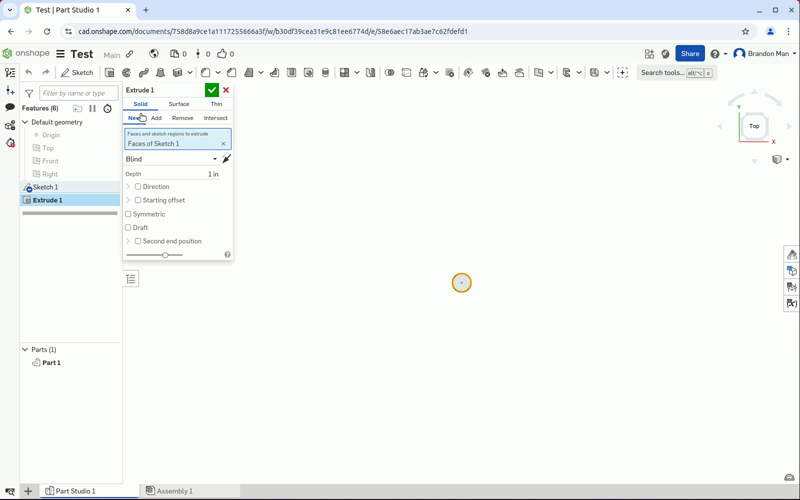
mouse_move(137, 120)
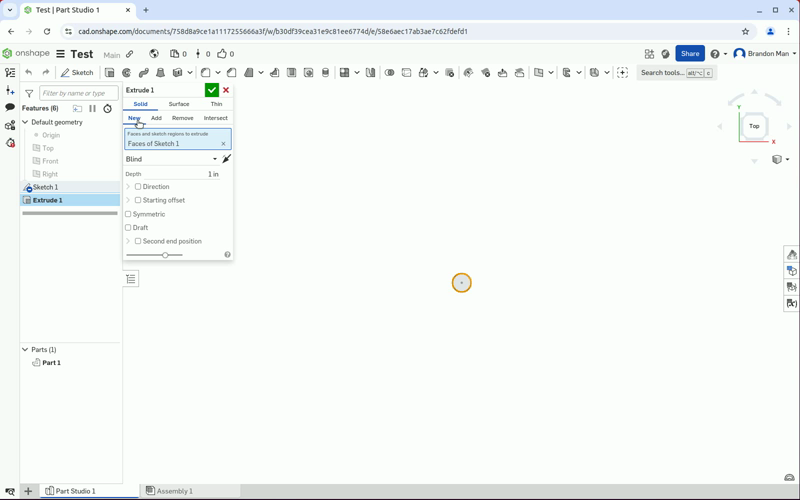
click(137, 120)
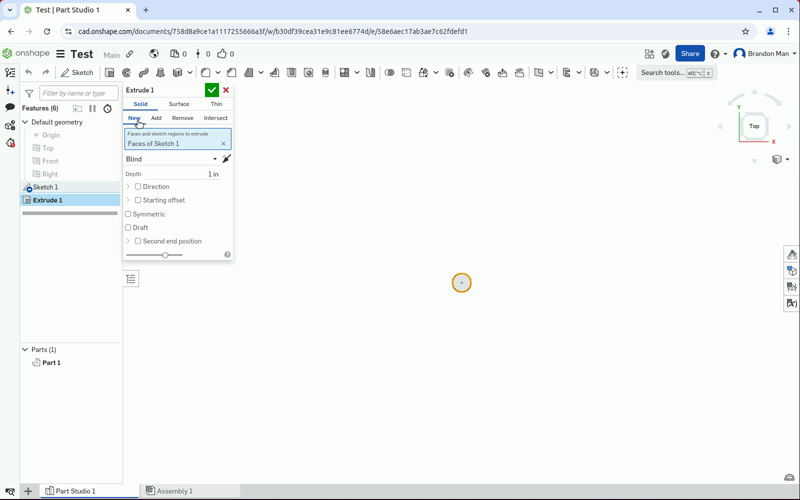
key(tab, 4)
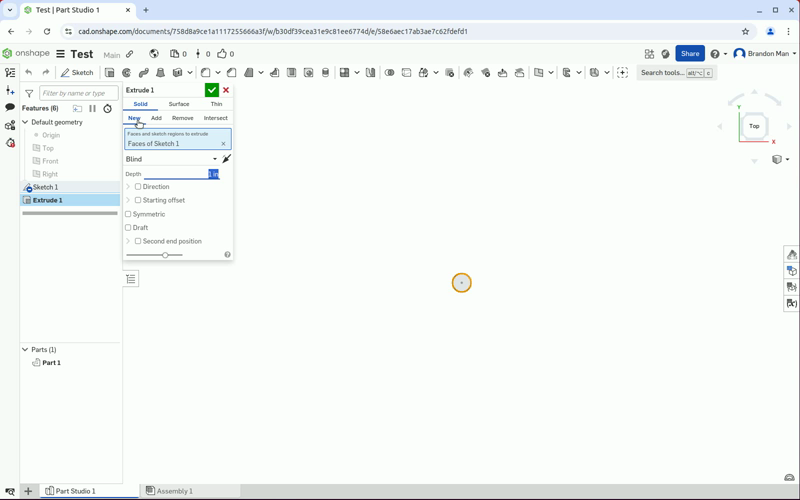
text(23.108)
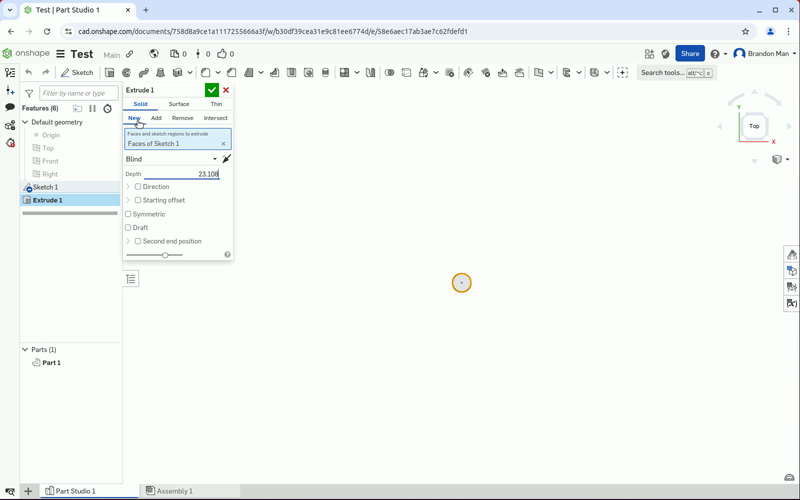
key(enter)
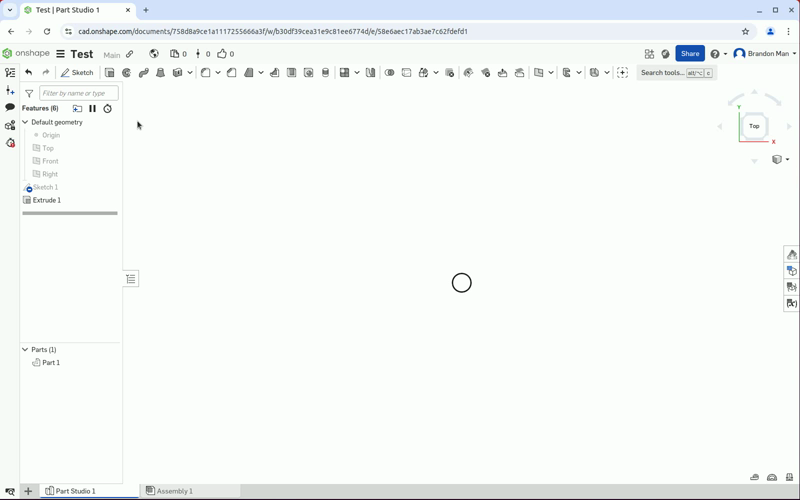
key(shift+h)
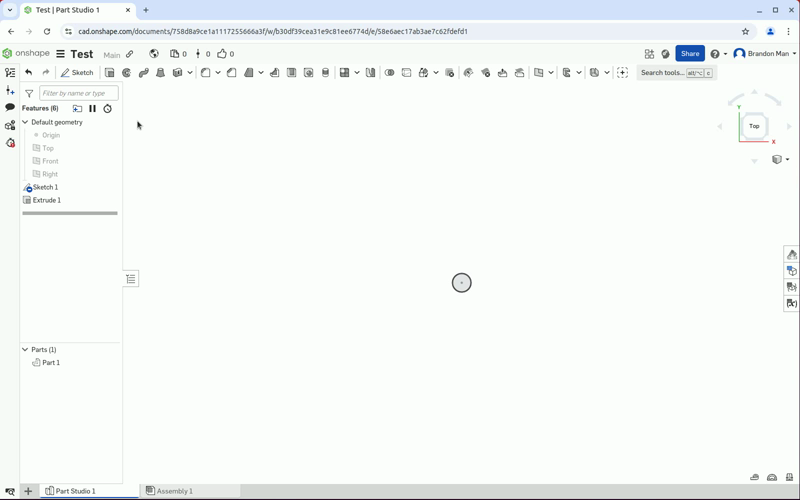
key(shift+h)
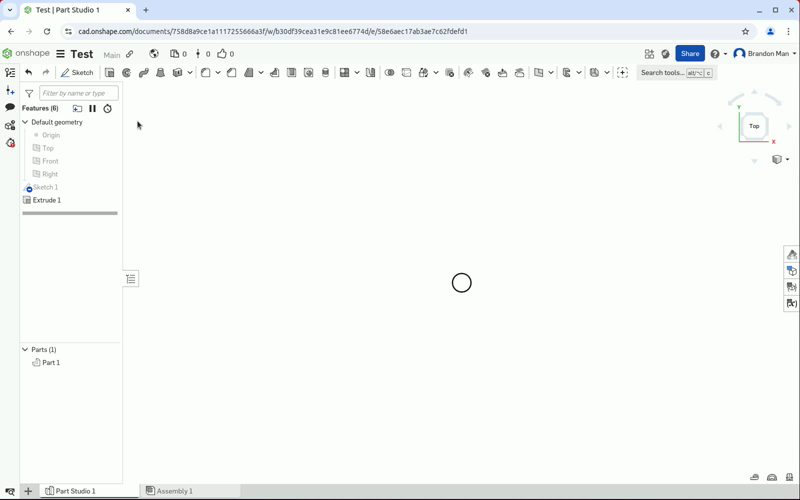
mouse_move(73, 189)
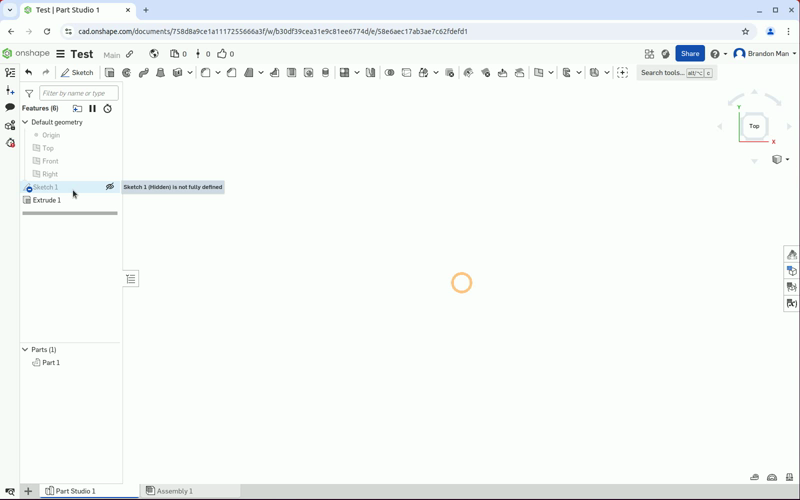
click(73, 189)
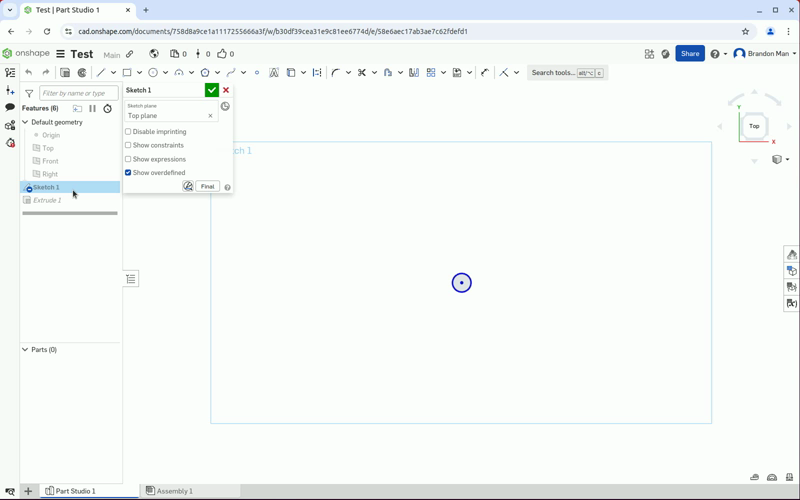
mouse_move(229, 92)
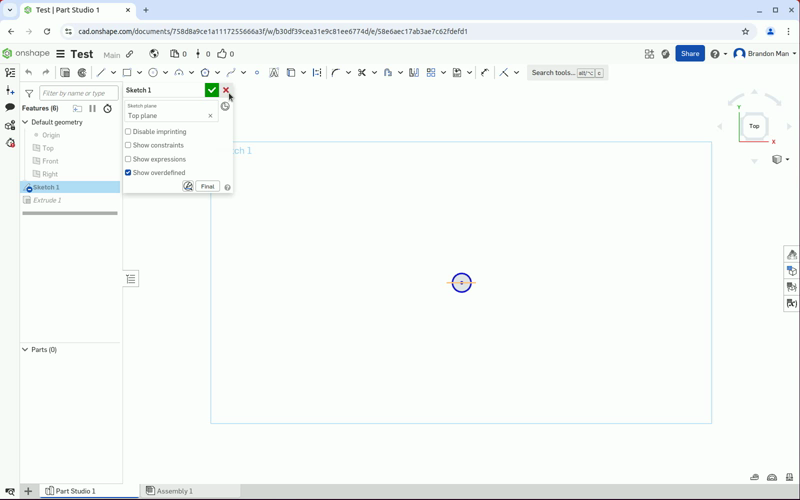
click(229, 92)
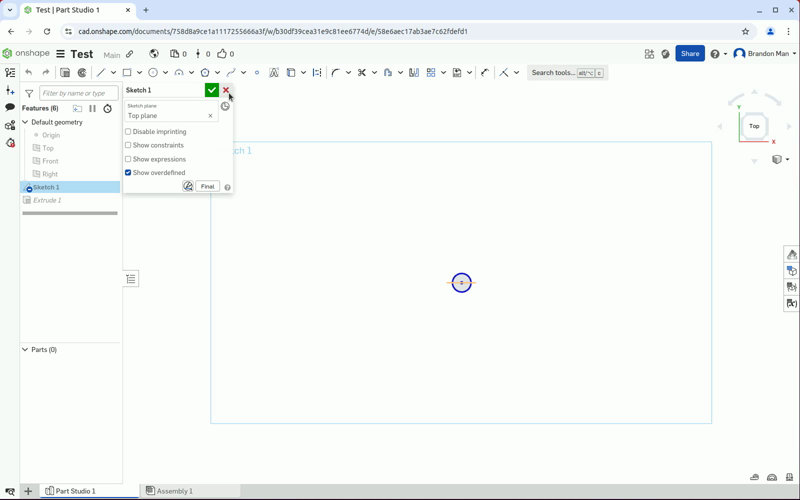
key(shift+s)
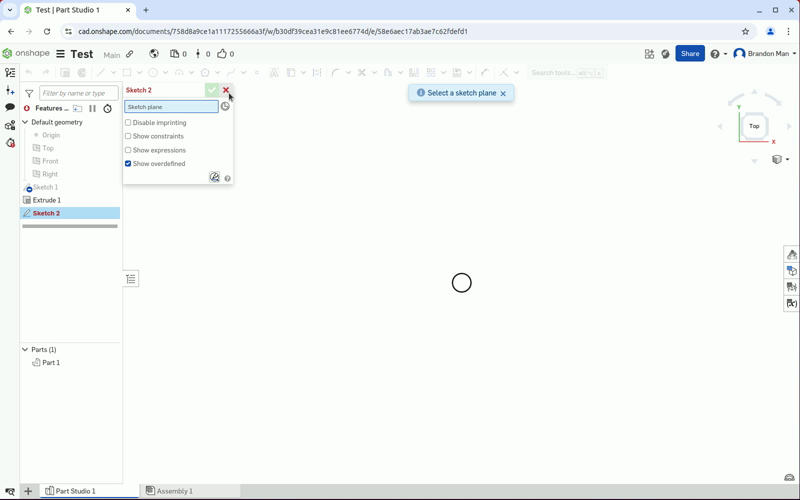
mouse_move(73, 150)
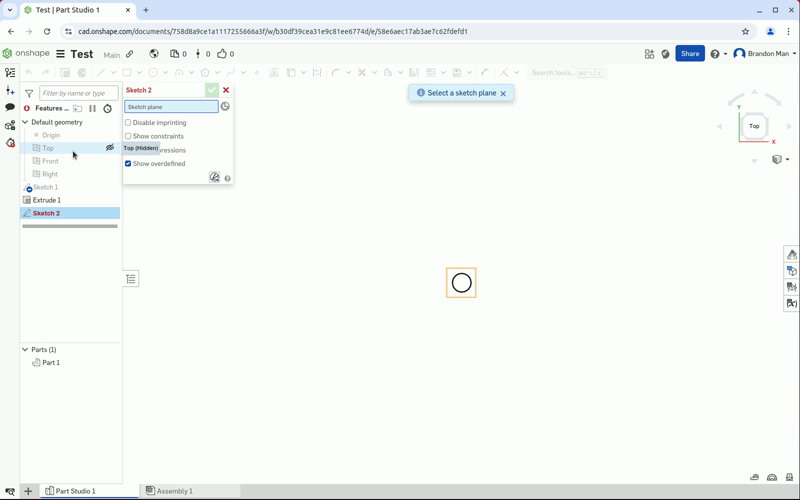
click(73, 150)
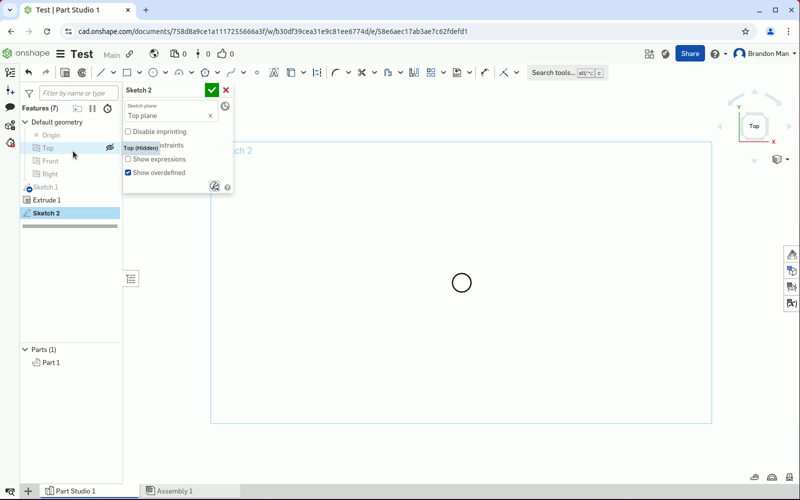
mouse_move(73, 352)
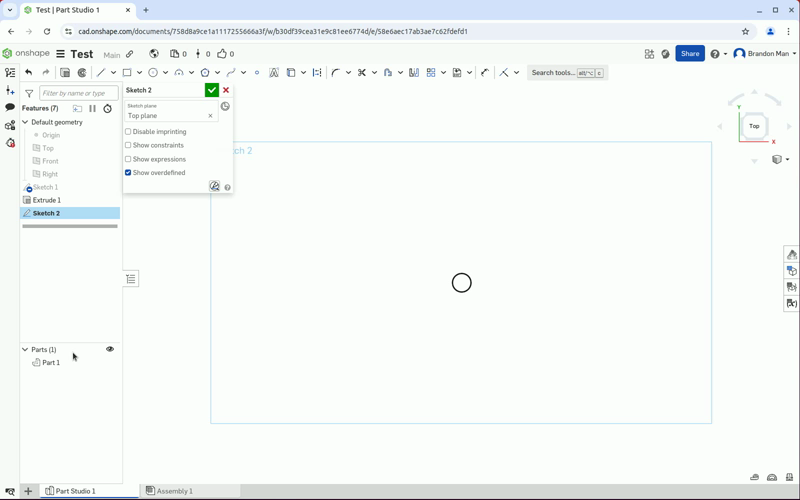
key(y)
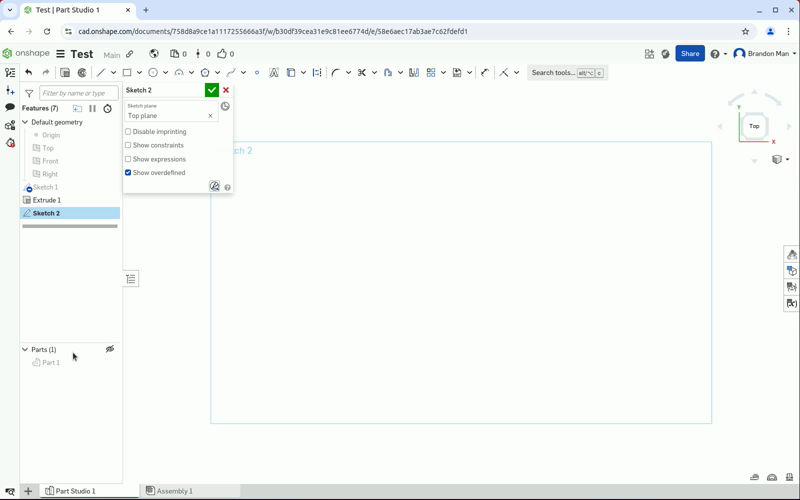
key(c)
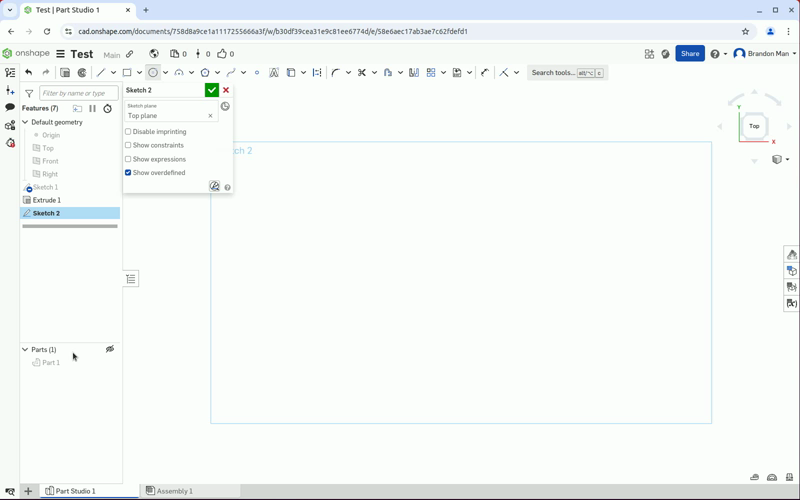
key_down(shift)
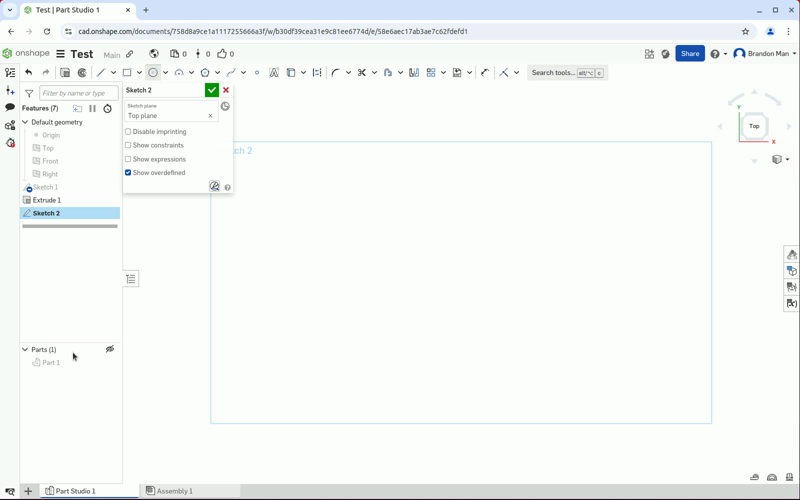
mouse_move(460, 282)
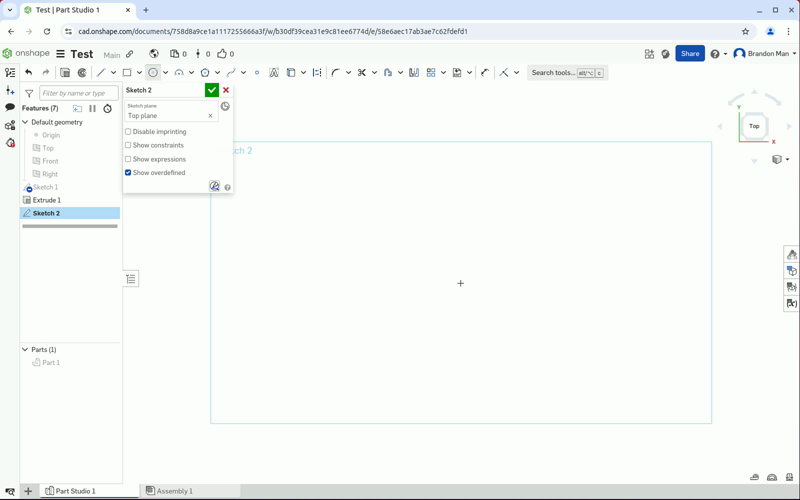
click(460, 282)
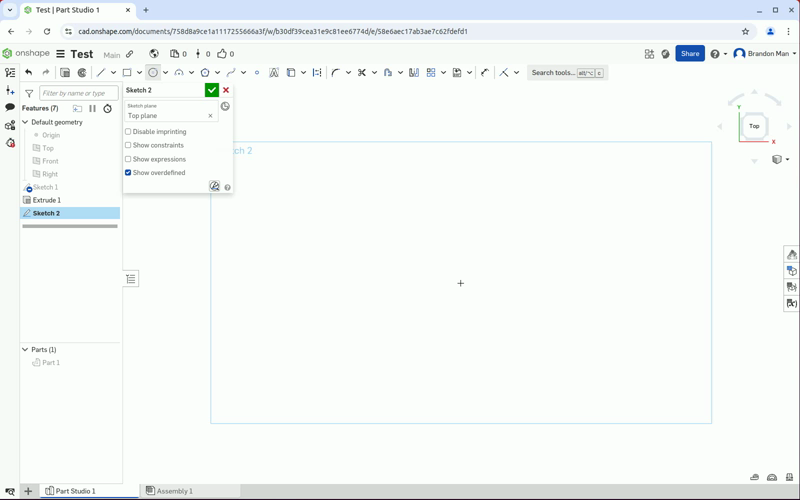
key_up(shift)
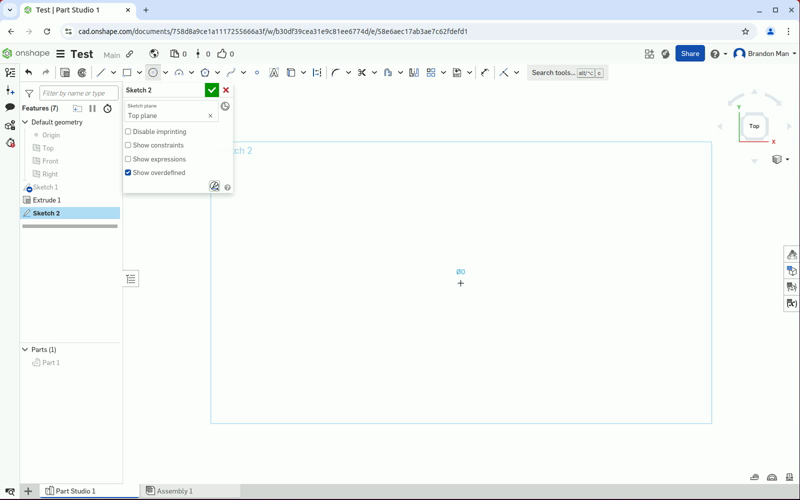
mouse_move(468, 282)
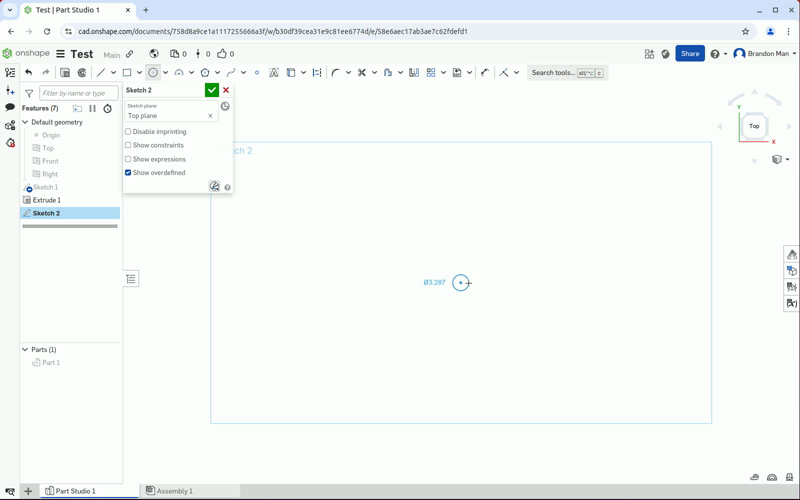
click(468, 282)
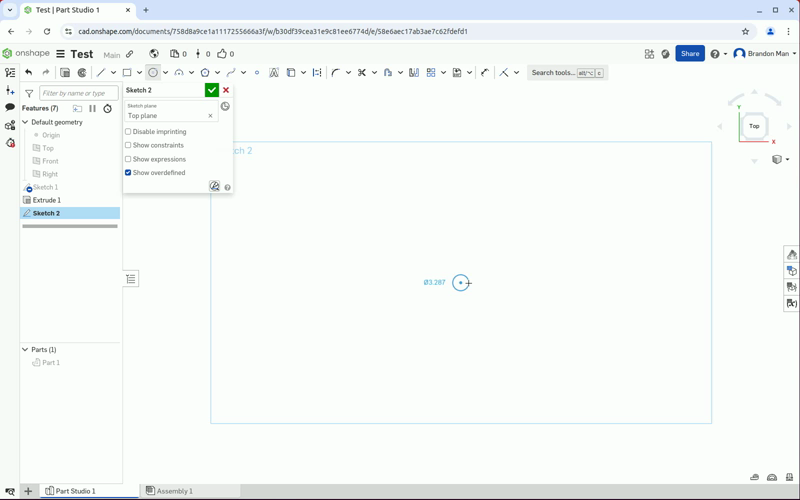
key(esc)
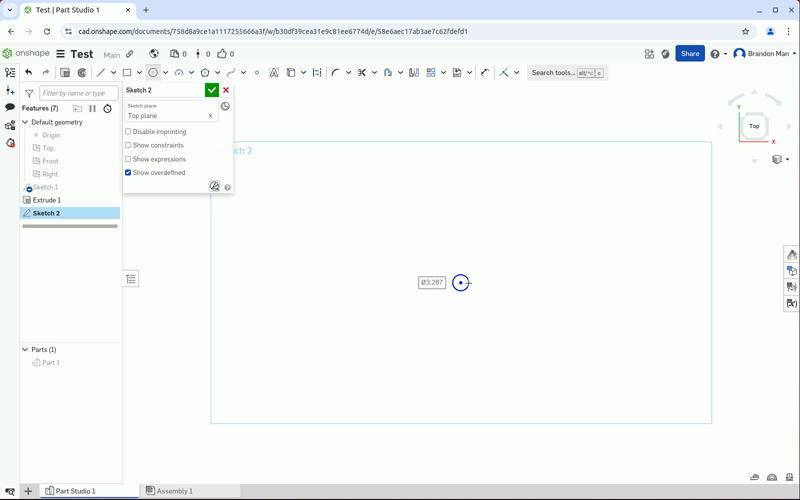
mouse_move(463, 283)
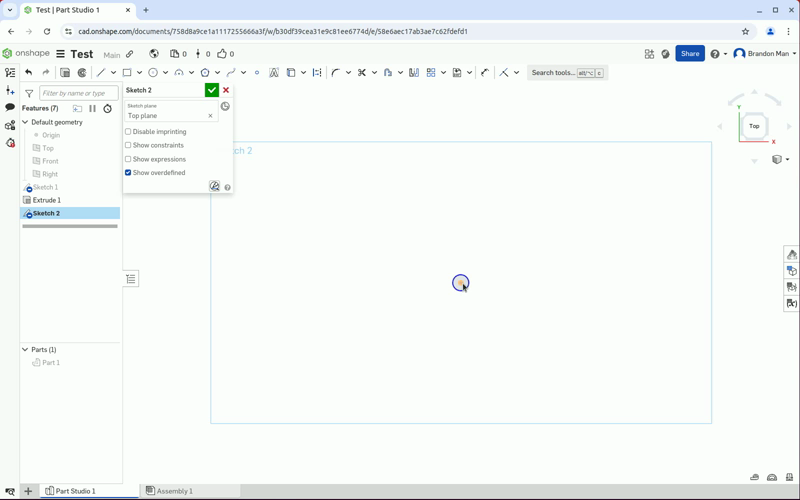
scroll(6)
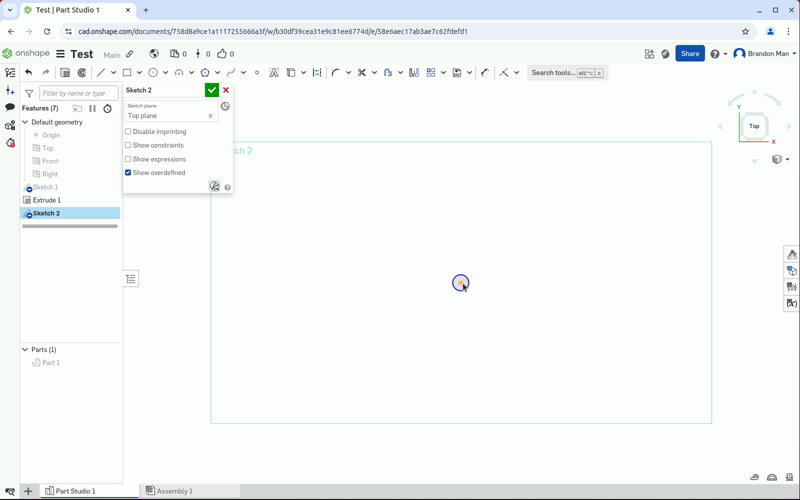
scroll(6)
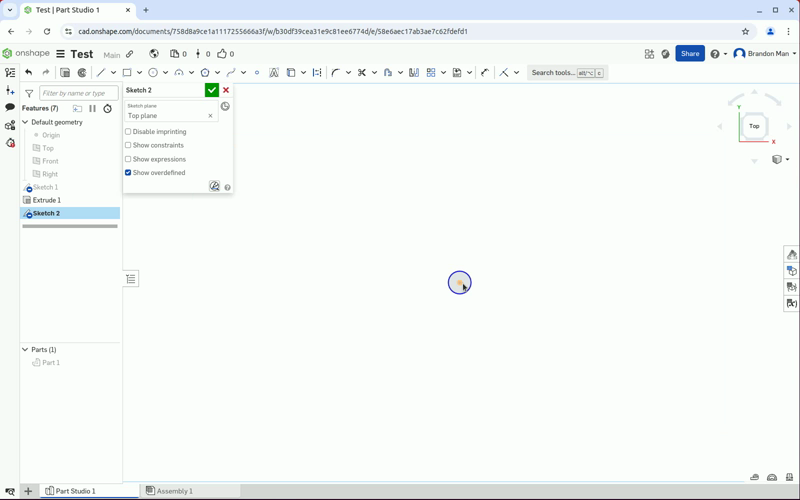
scroll(6)
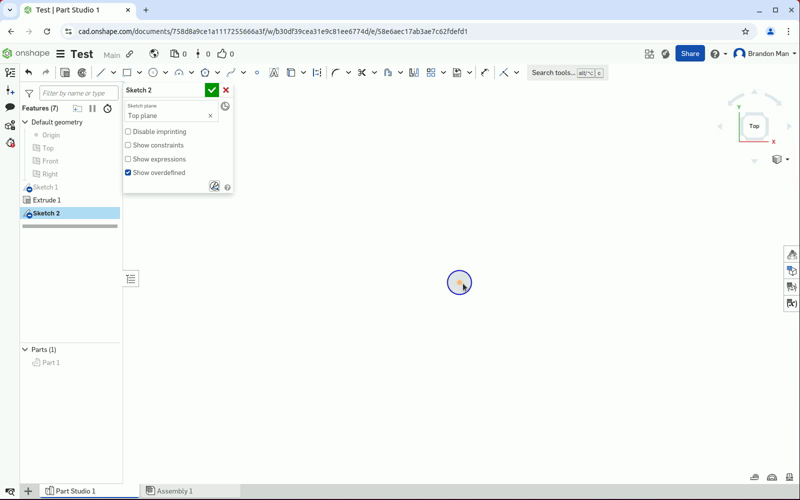
scroll(6)
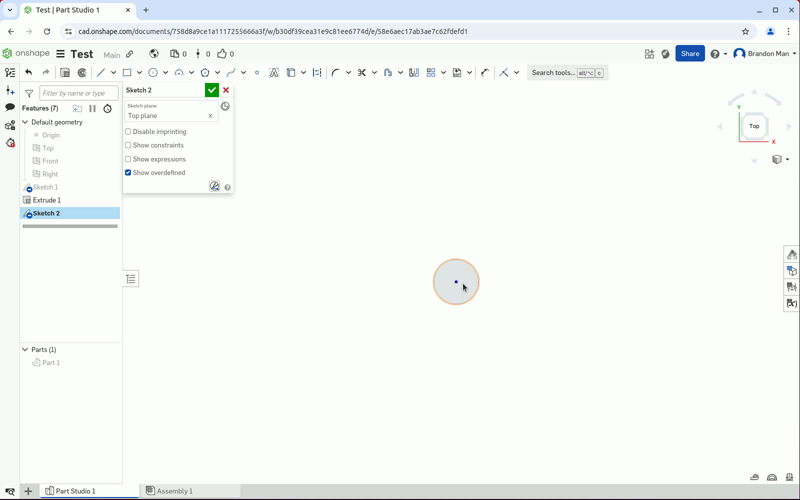
scroll(6)
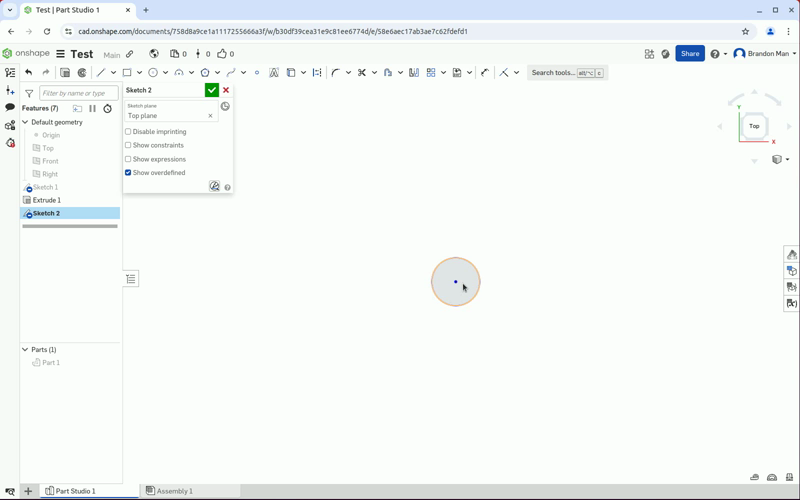
scroll(6)
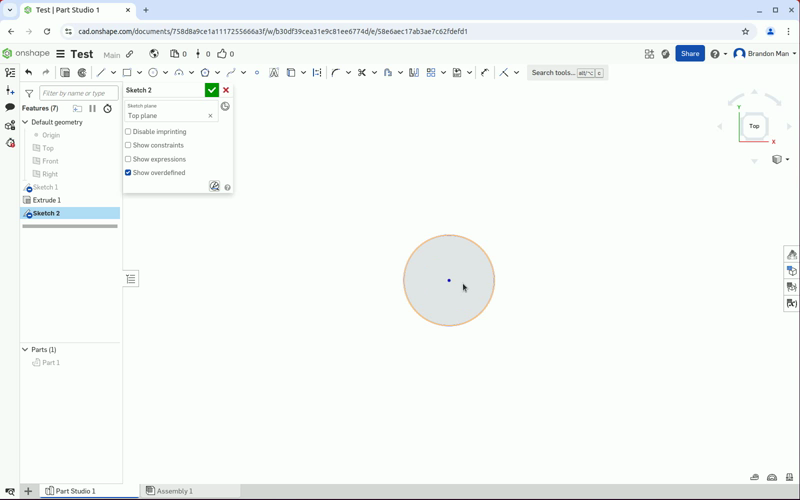
scroll(6)
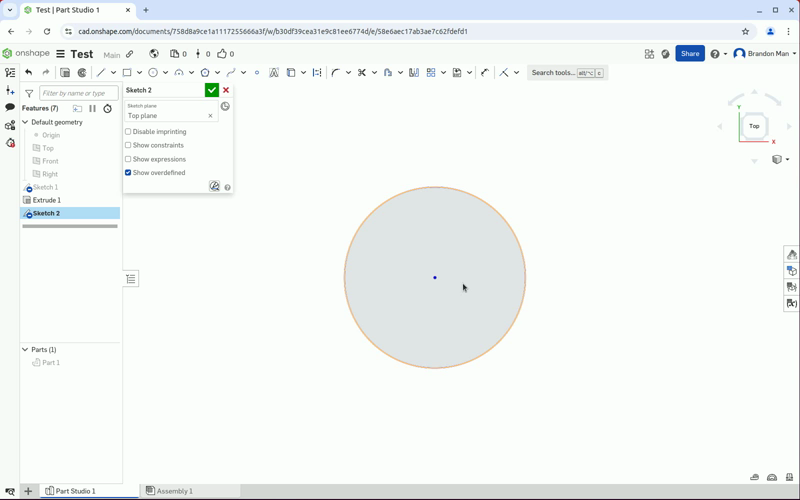
click(463, 283)
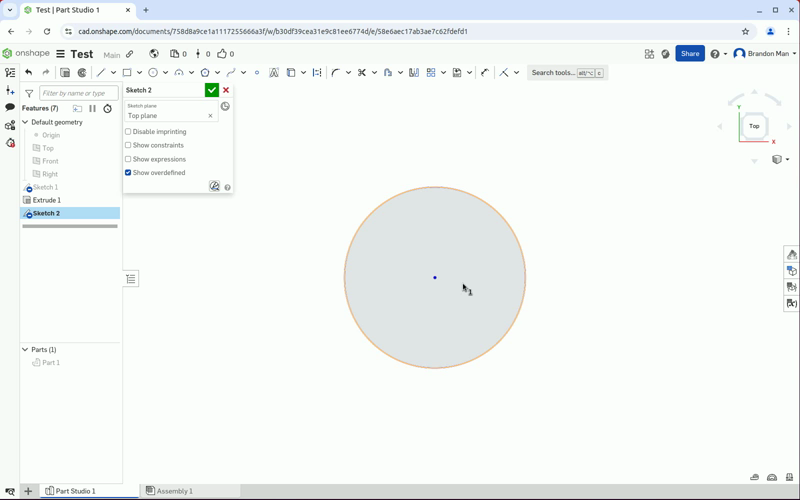
scroll(-6)
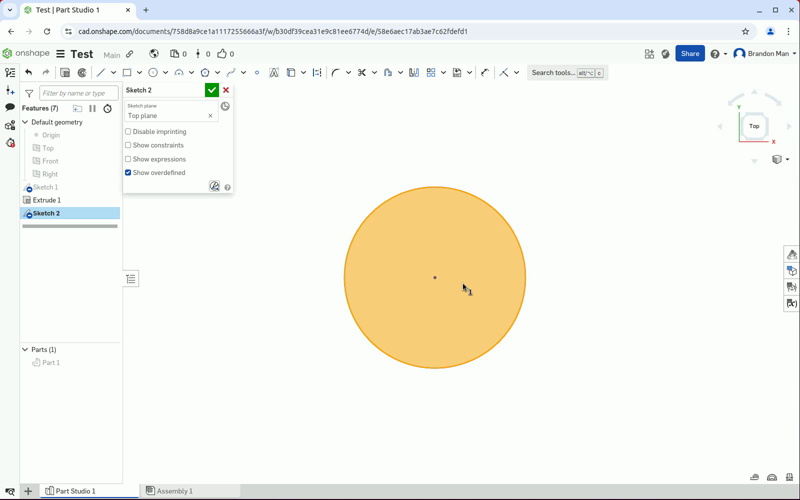
scroll(-6)
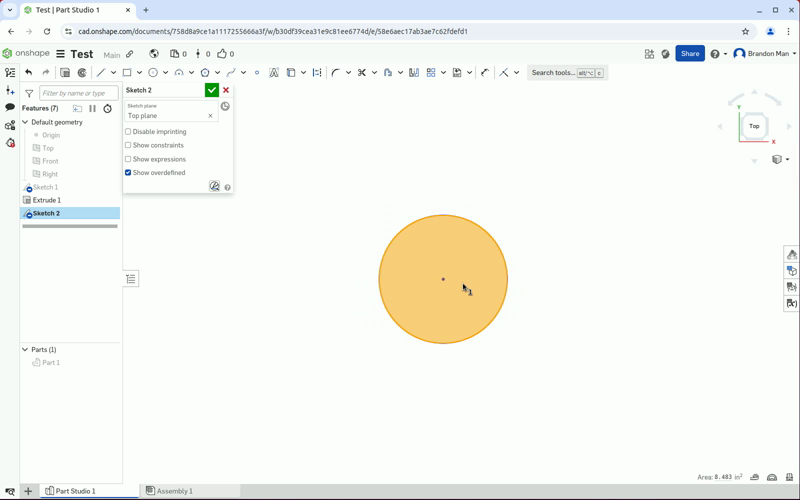
scroll(-6)
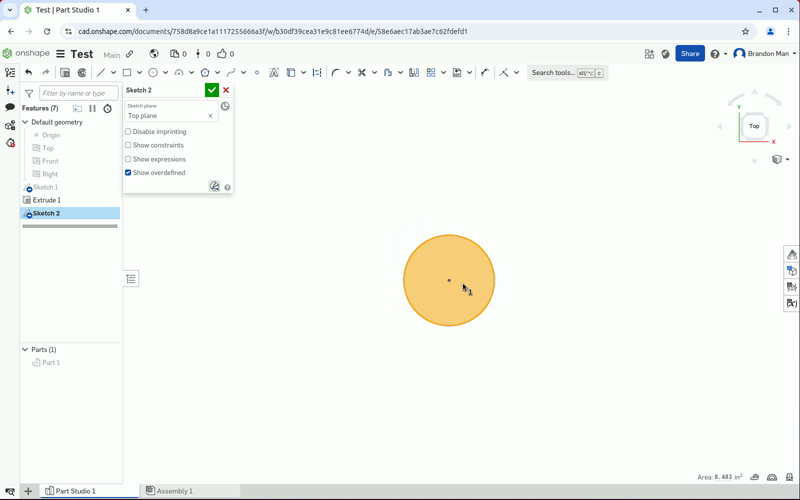
scroll(-6)
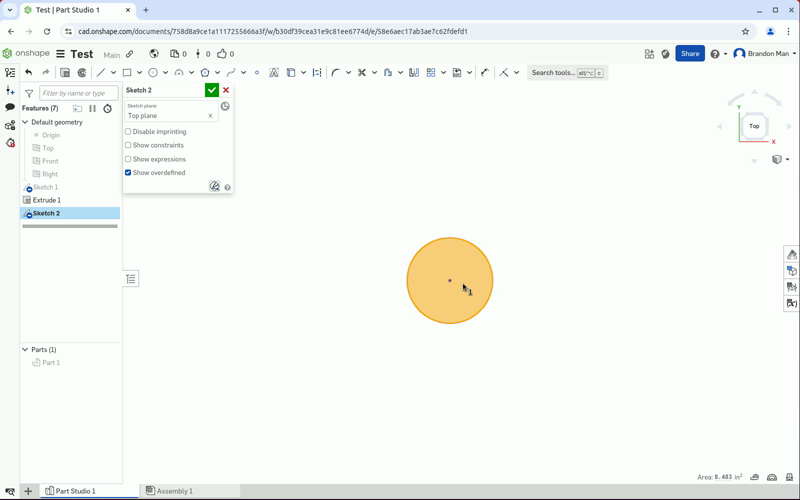
scroll(-6)
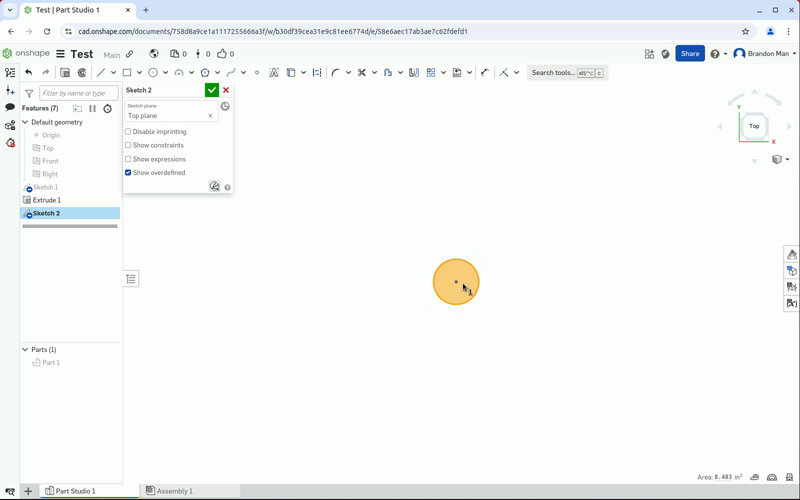
scroll(-6)
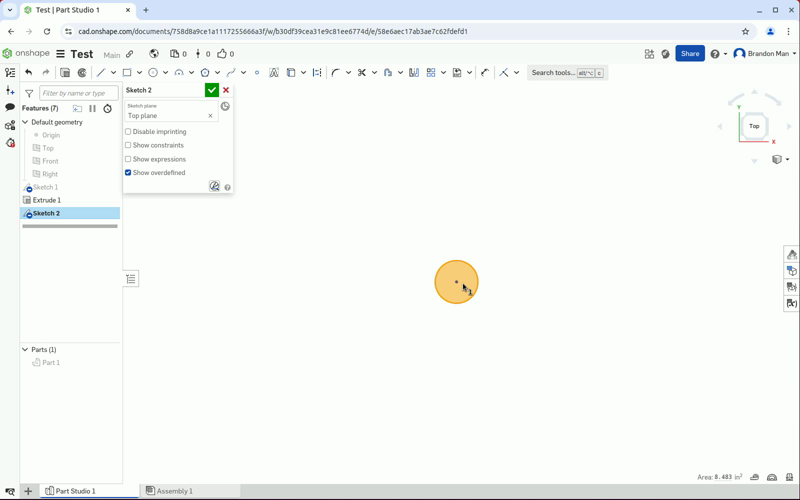
scroll(-6)
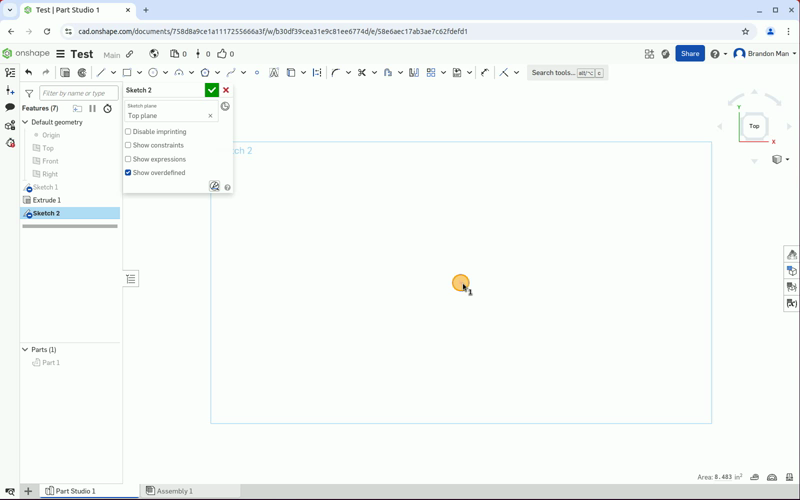
mouse_move(73, 352)
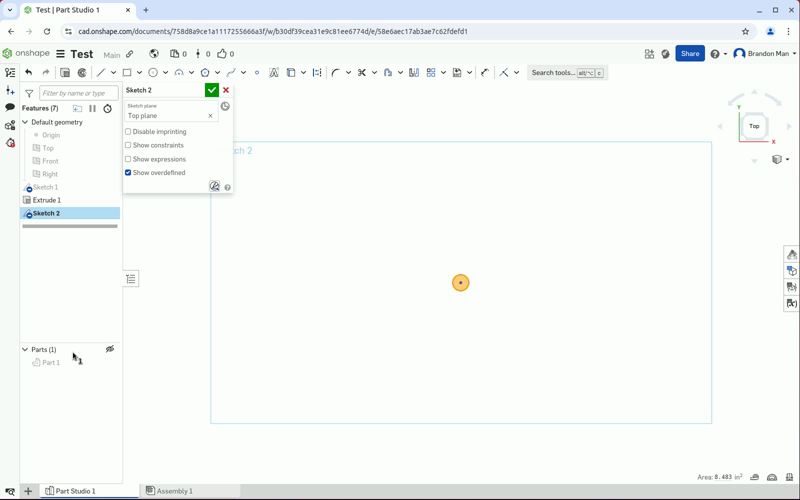
key(shift+y)
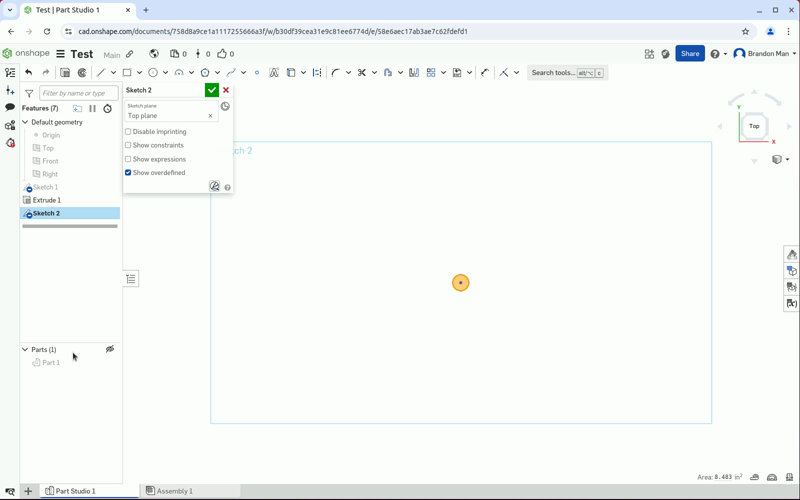
key(shift+e)
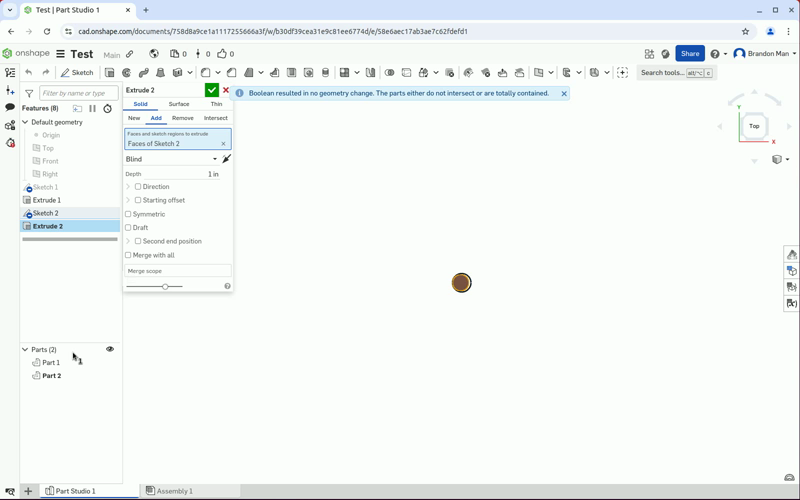
mouse_move(143, 106)
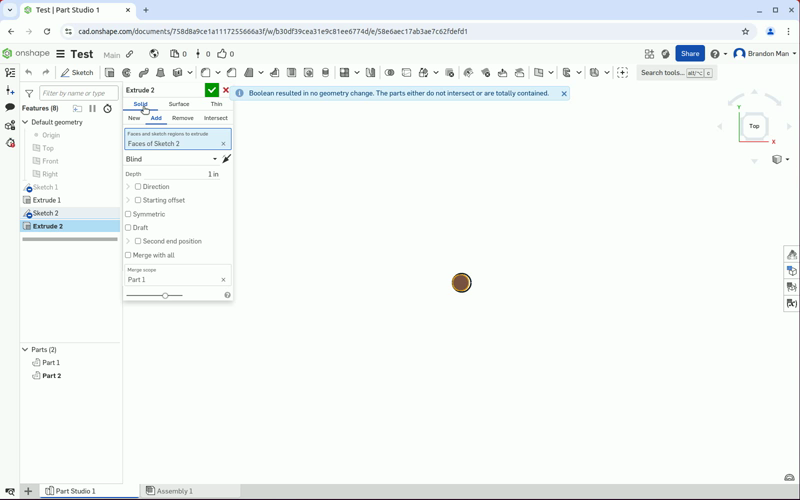
click(143, 106)
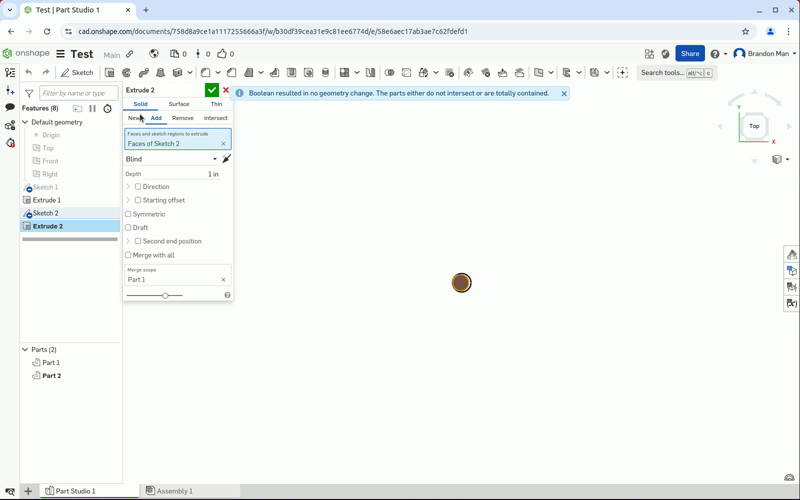
mouse_move(137, 120)
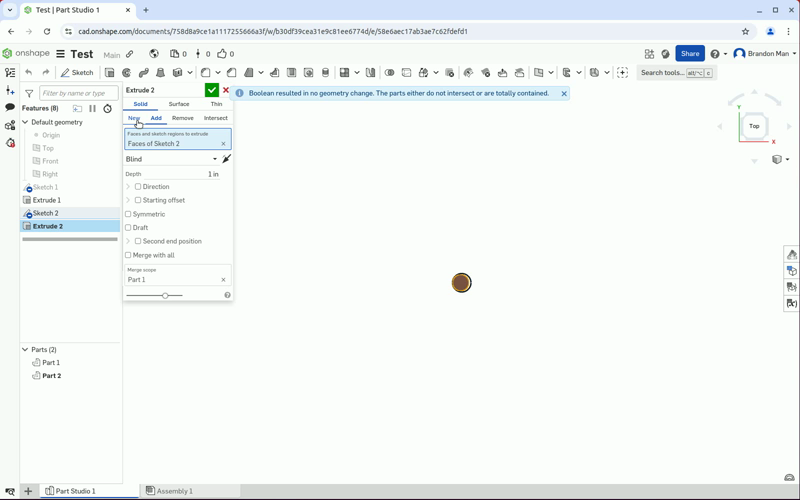
click(137, 120)
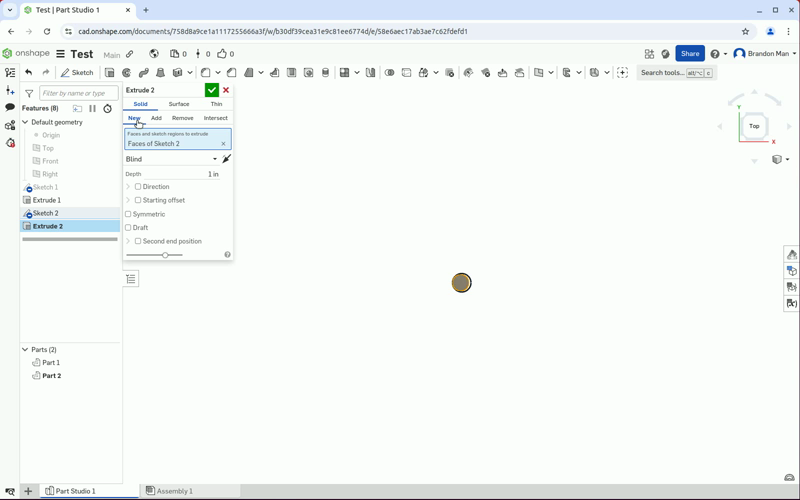
key(tab, 4)
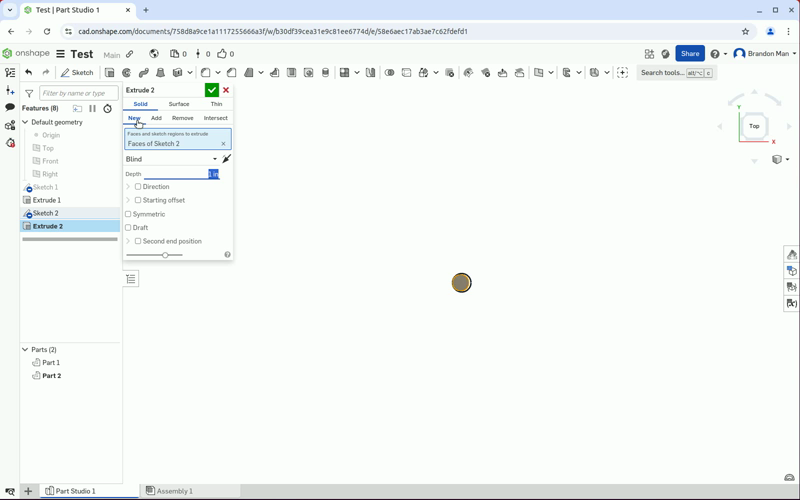
text(0.241)
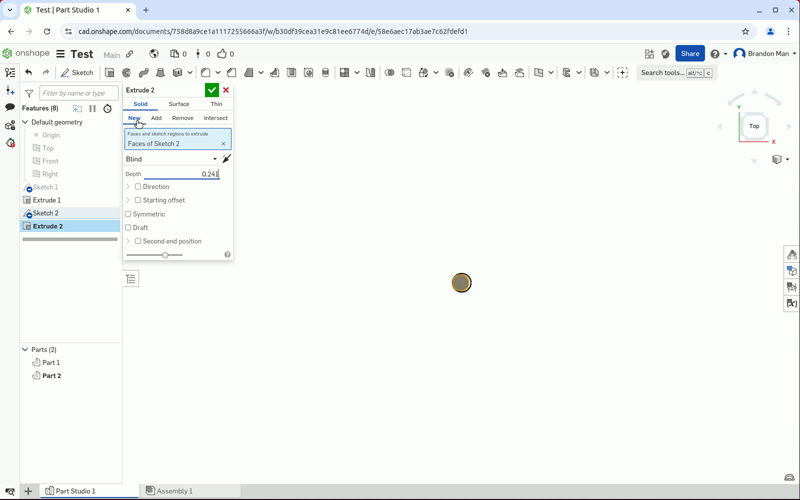
key(enter)
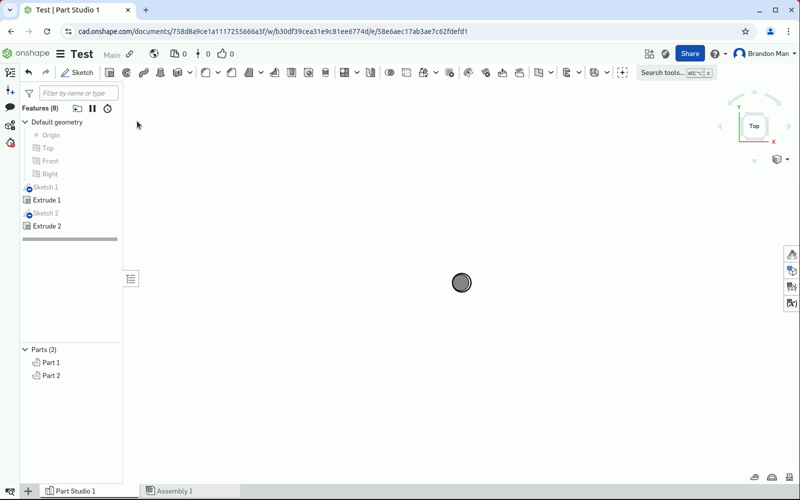
key(shift+h)
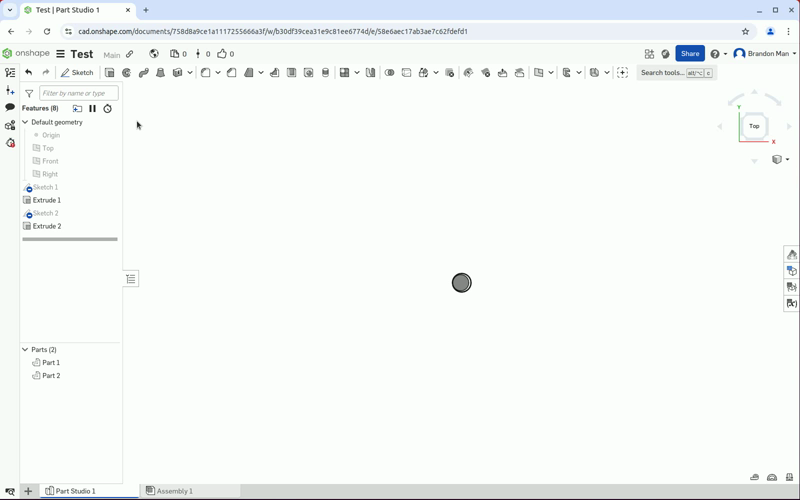
key(shift+h)
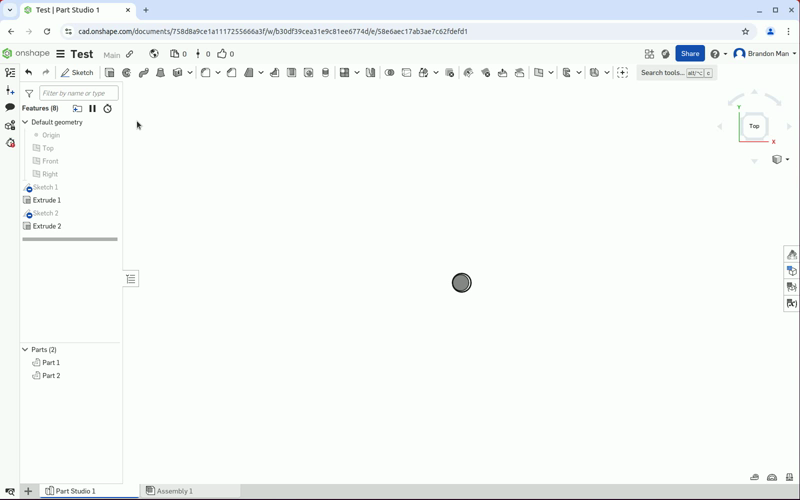
mouse_move(73, 189)
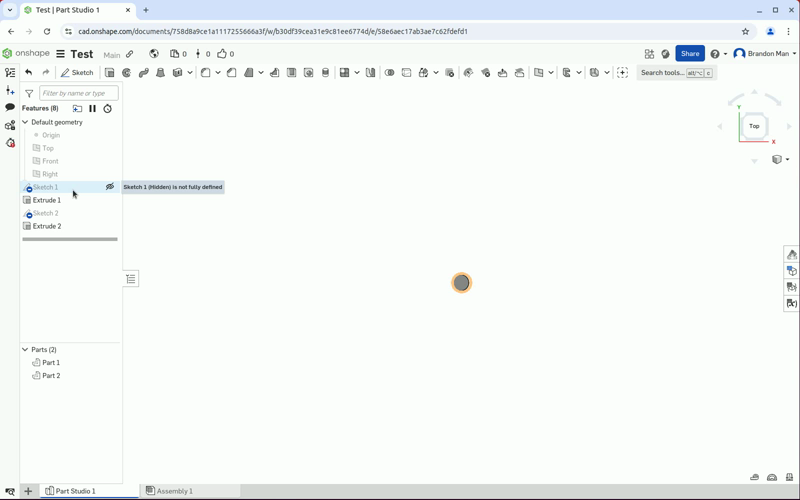
click(73, 189)
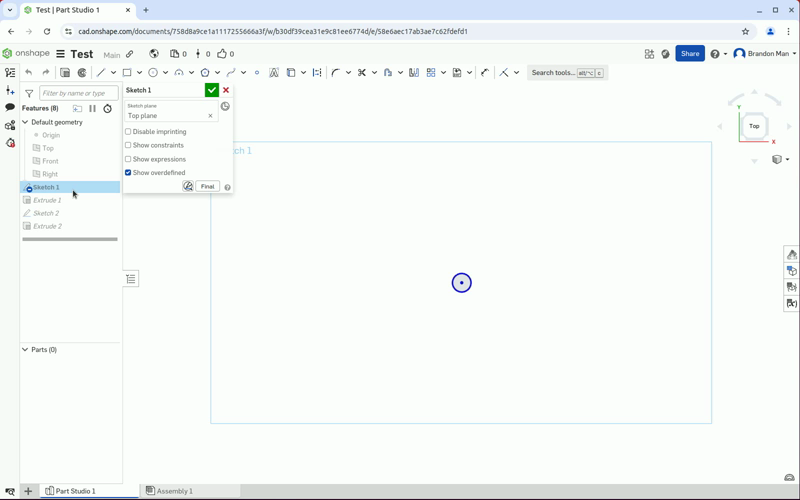
mouse_move(229, 92)
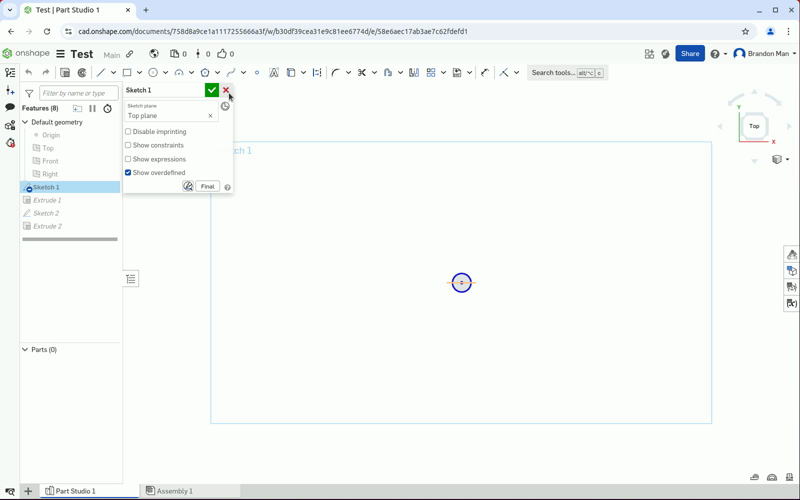
click(229, 92)
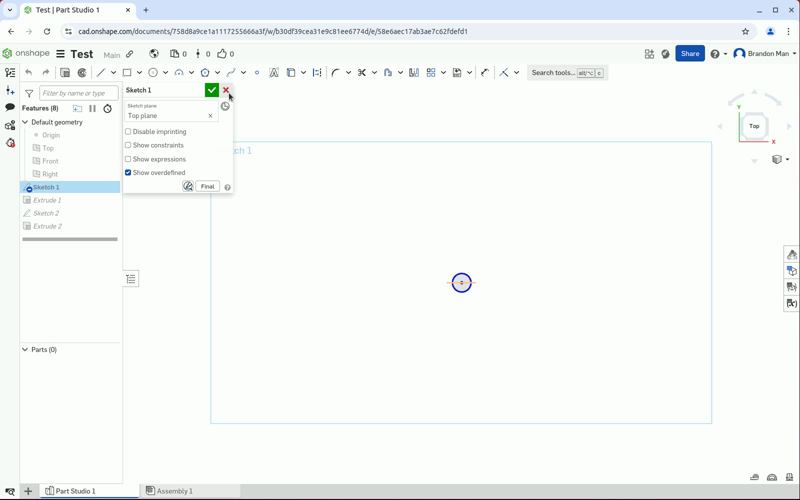
key(shift+s)
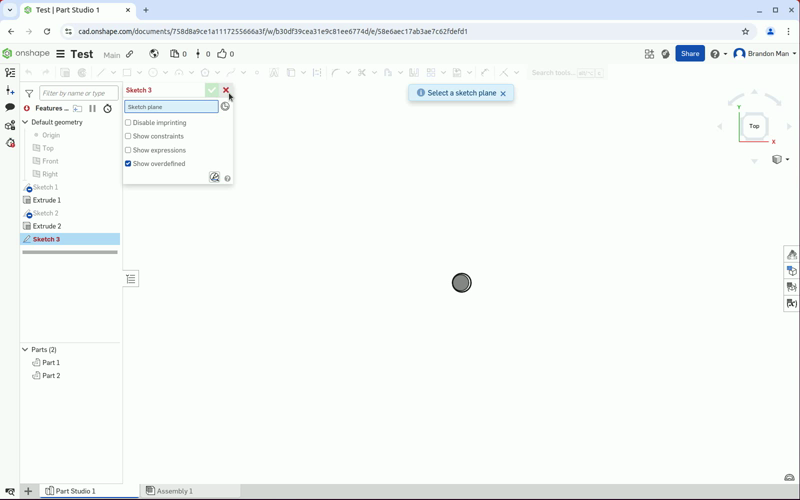
mouse_move(73, 150)
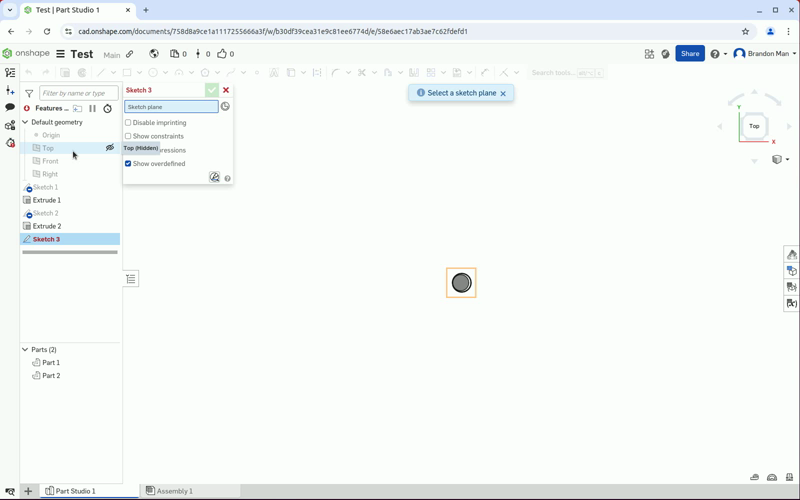
click(73, 150)
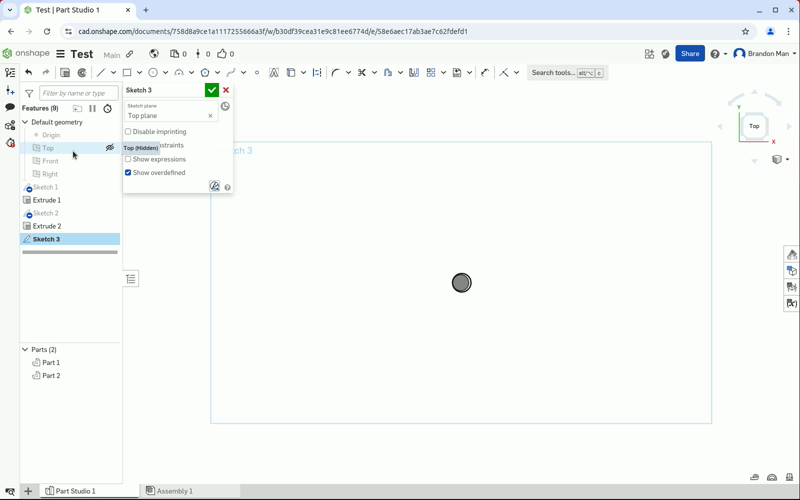
mouse_move(73, 352)
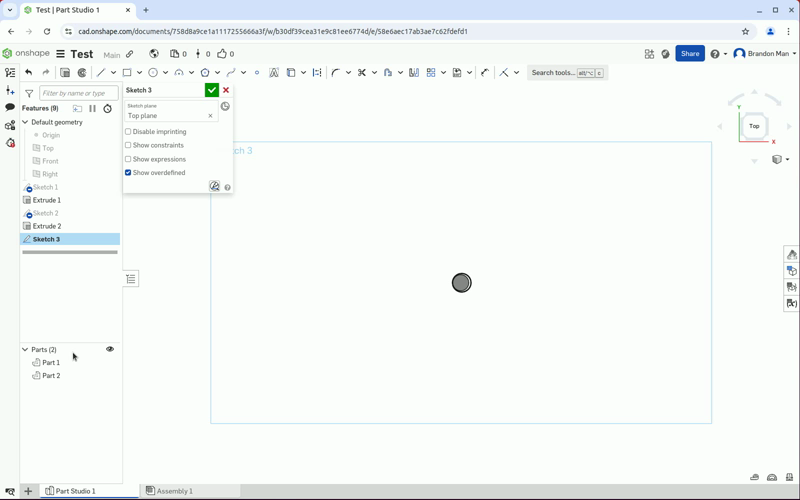
key(y)
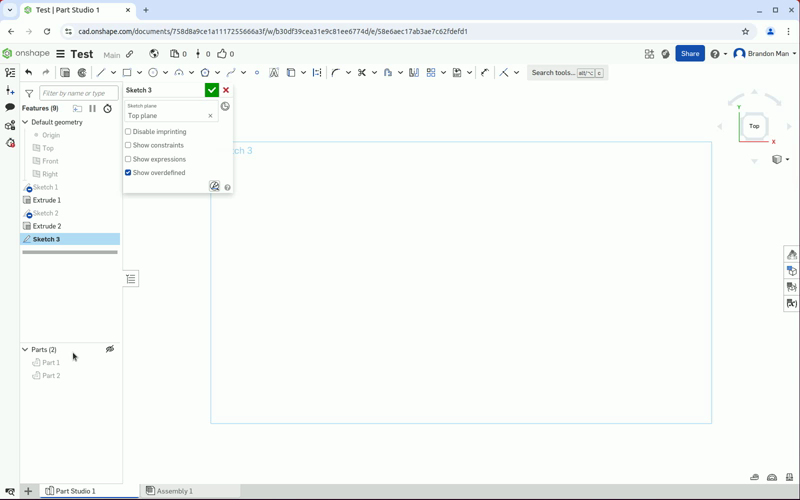
key(c)
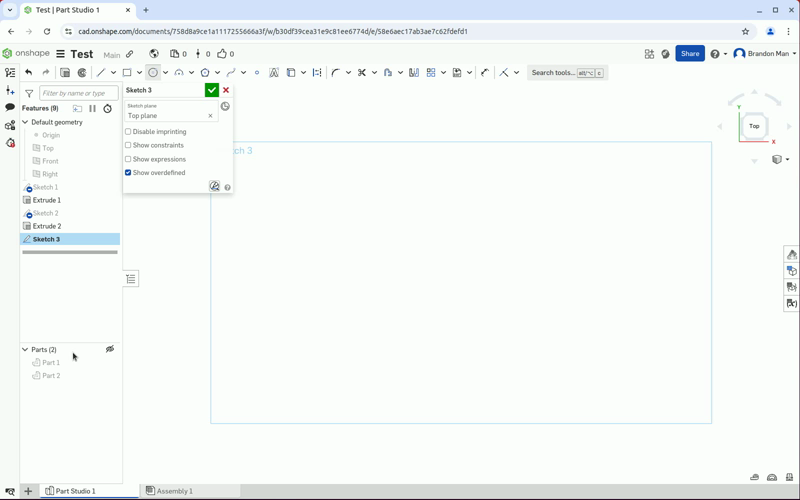
key_down(shift)
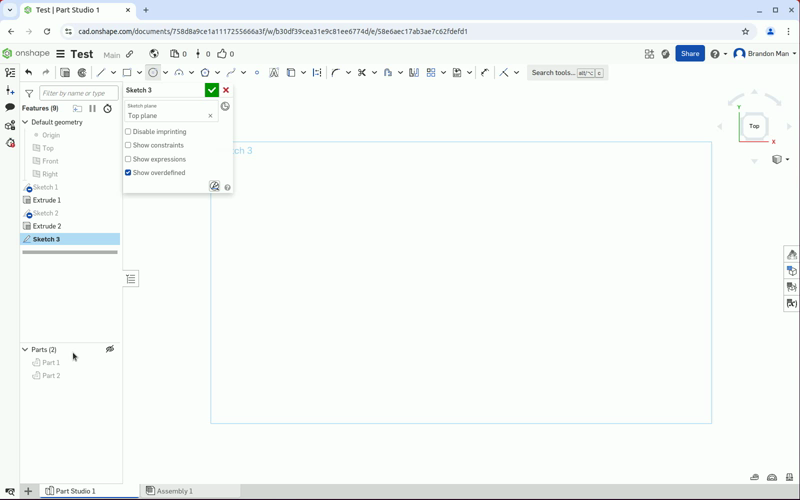
mouse_move(461, 282)
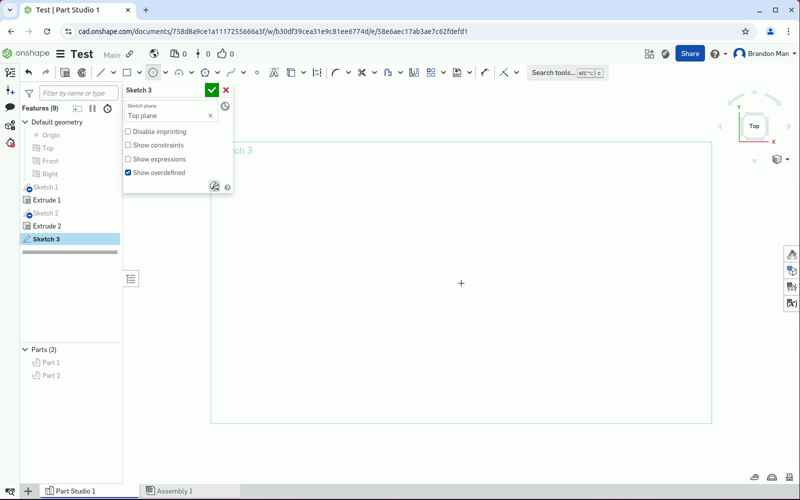
click(461, 282)
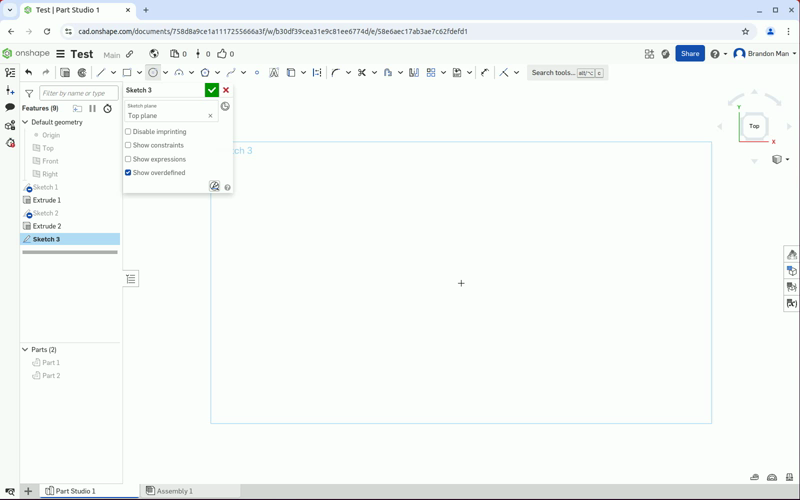
key_up(shift)
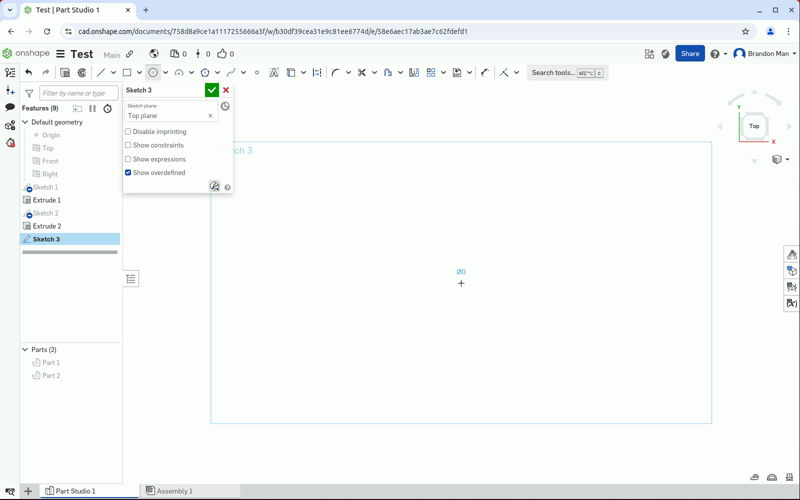
mouse_move(473, 282)
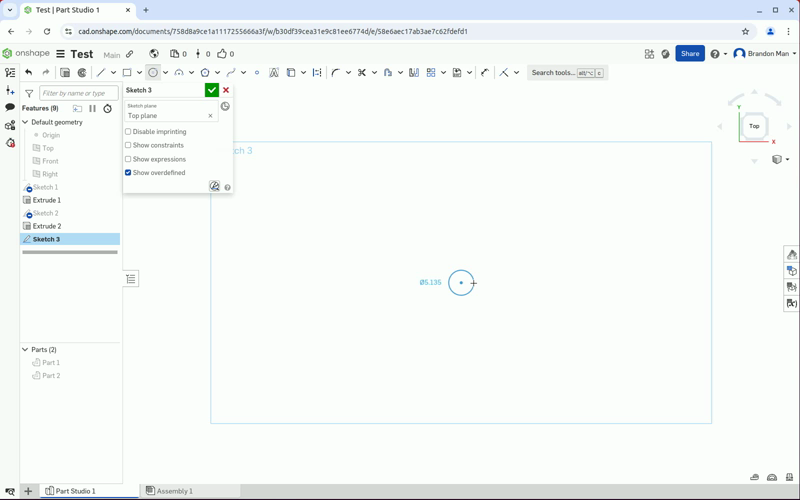
click(473, 282)
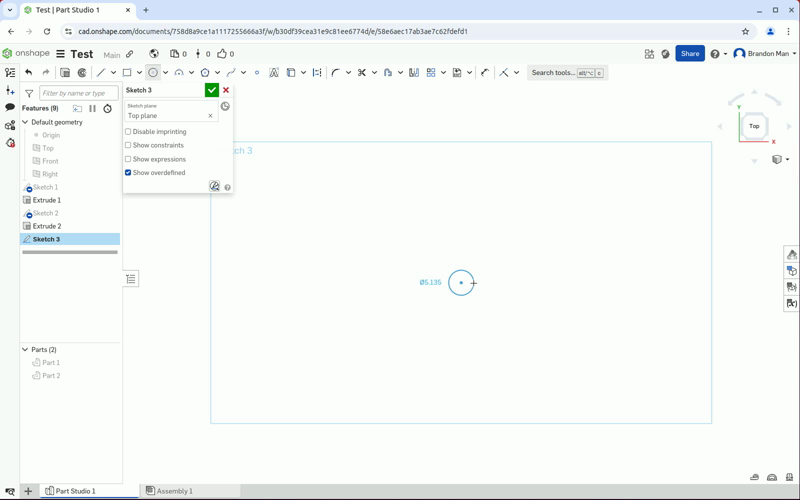
key(esc)
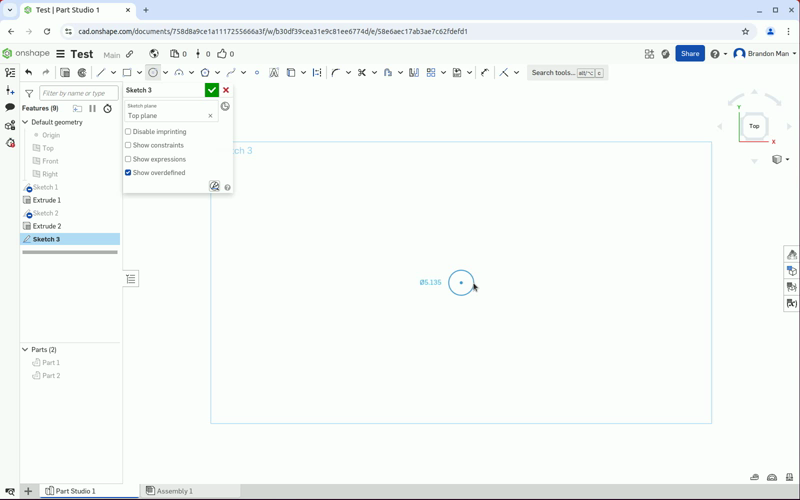
key(c)
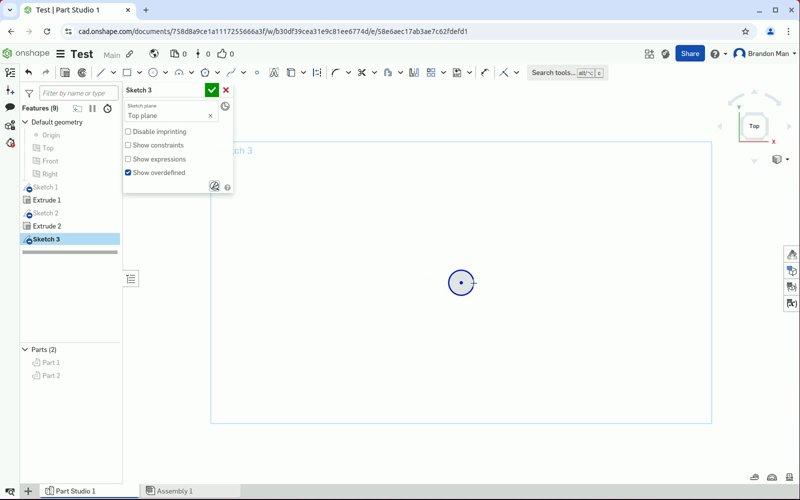
key_down(shift)
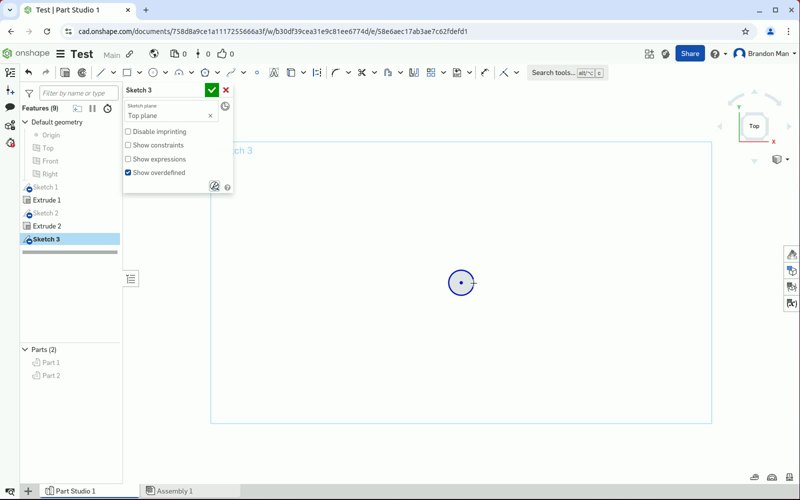
mouse_move(461, 282)
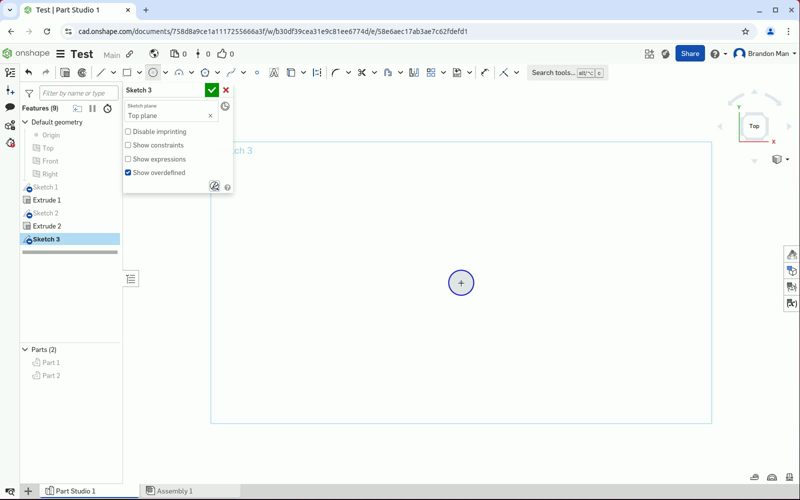
click(461, 282)
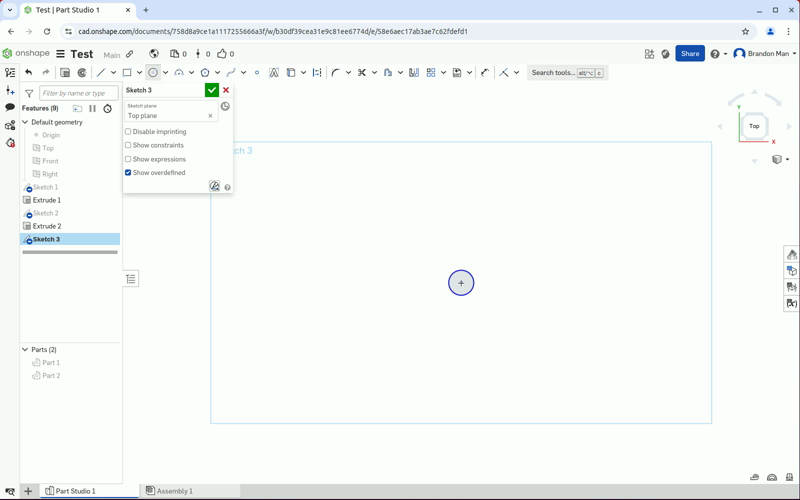
key_up(shift)
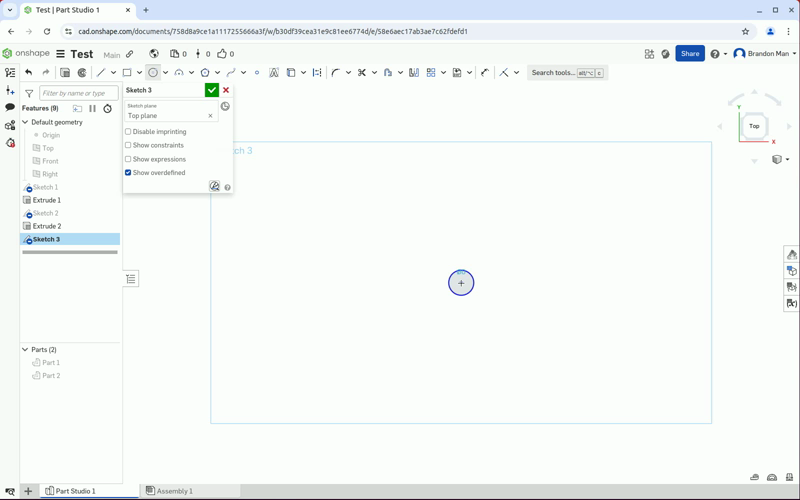
mouse_move(470, 282)
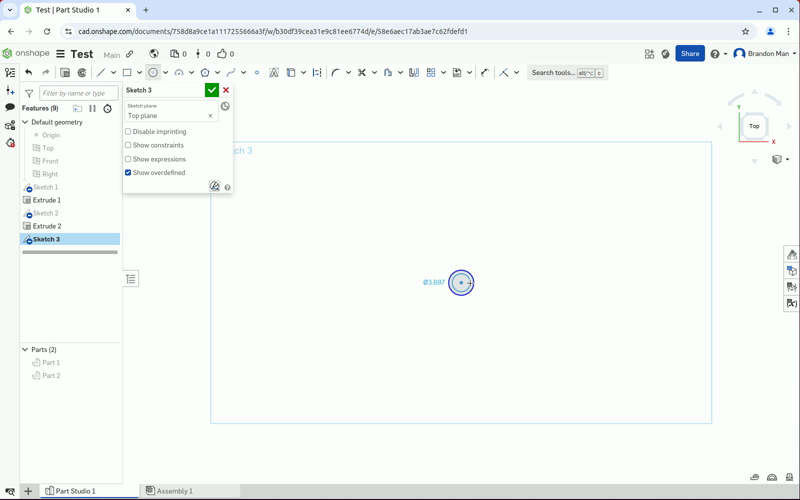
scroll(6)
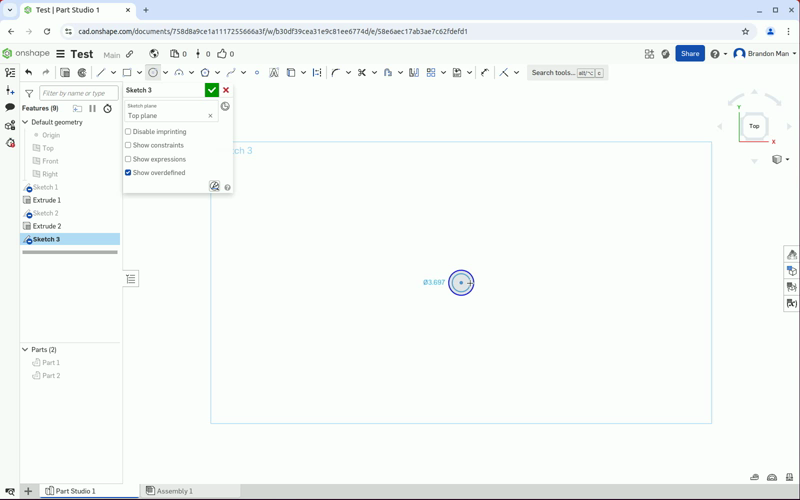
scroll(6)
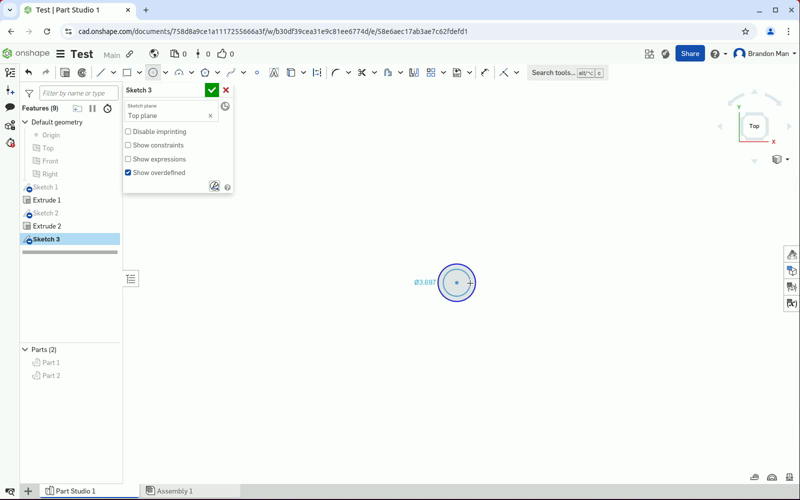
scroll(6)
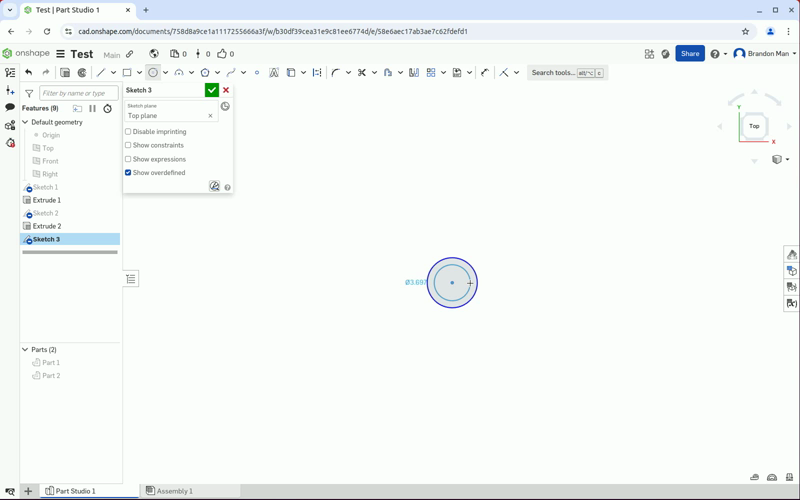
scroll(6)
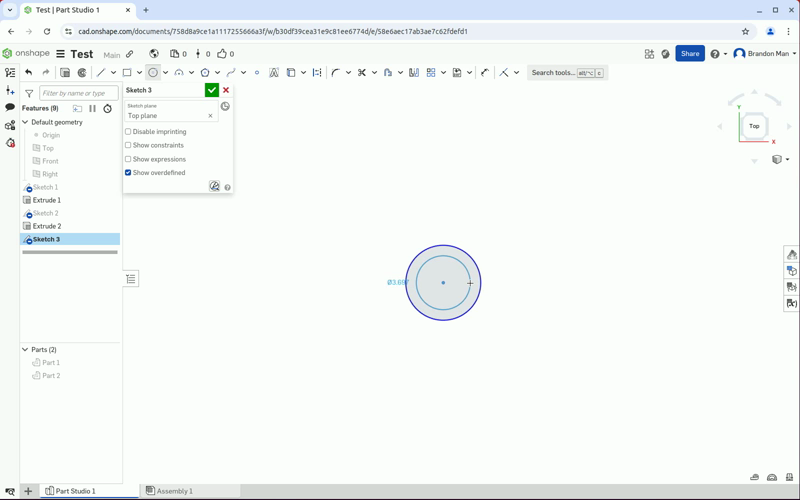
scroll(6)
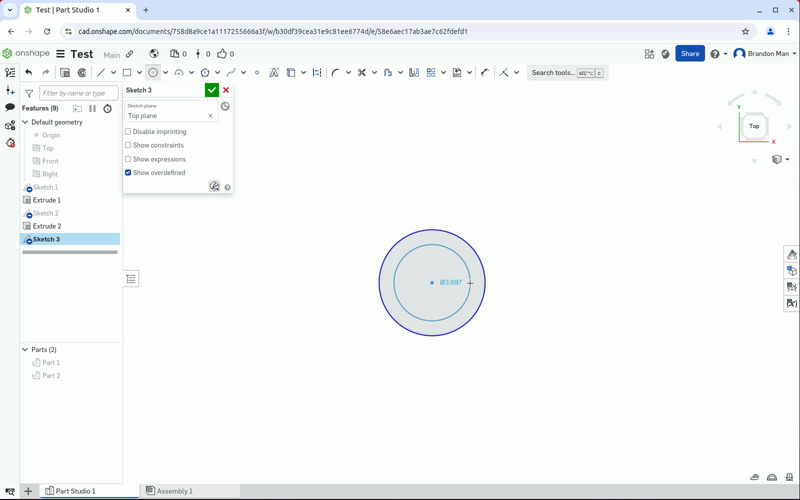
scroll(6)
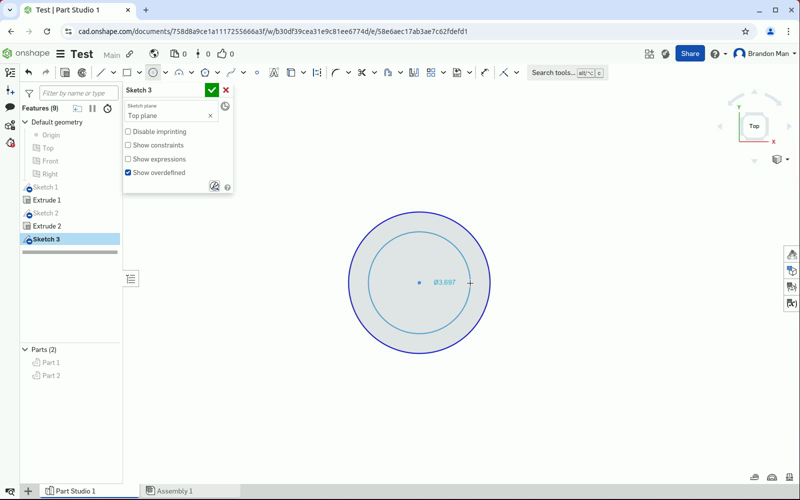
scroll(6)
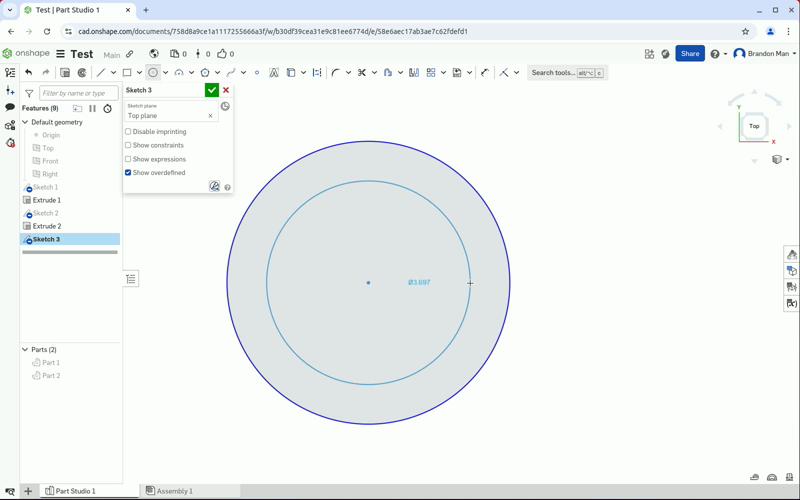
click(470, 282)
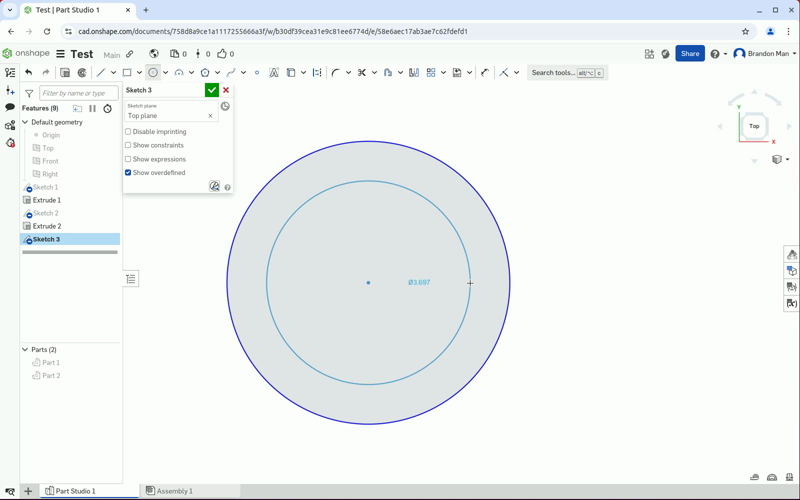
scroll(-6)
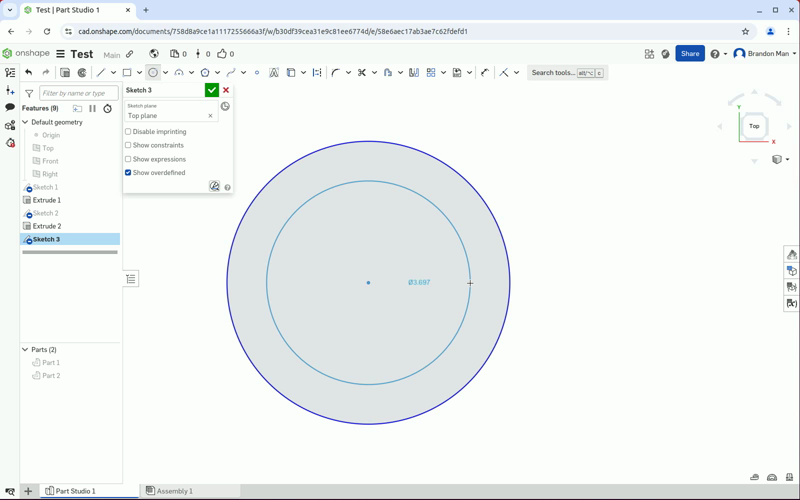
scroll(-6)
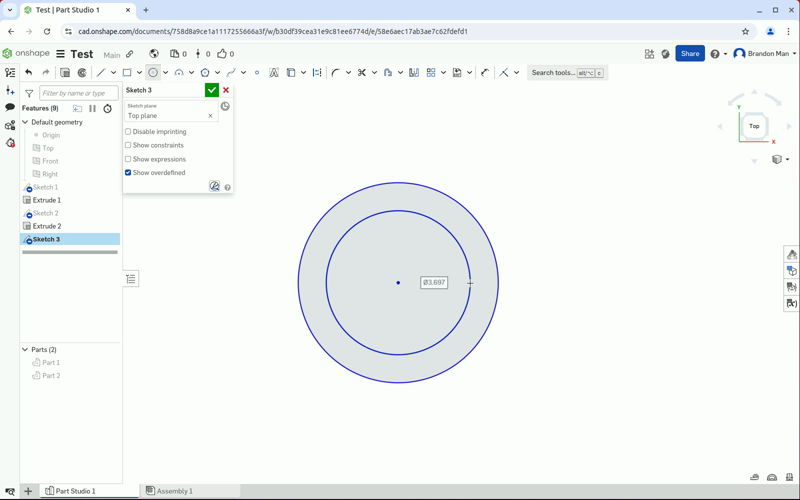
scroll(-6)
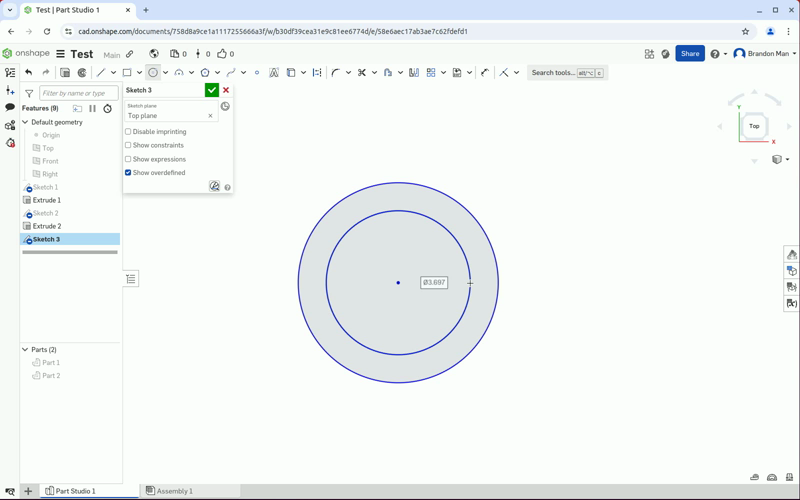
scroll(-6)
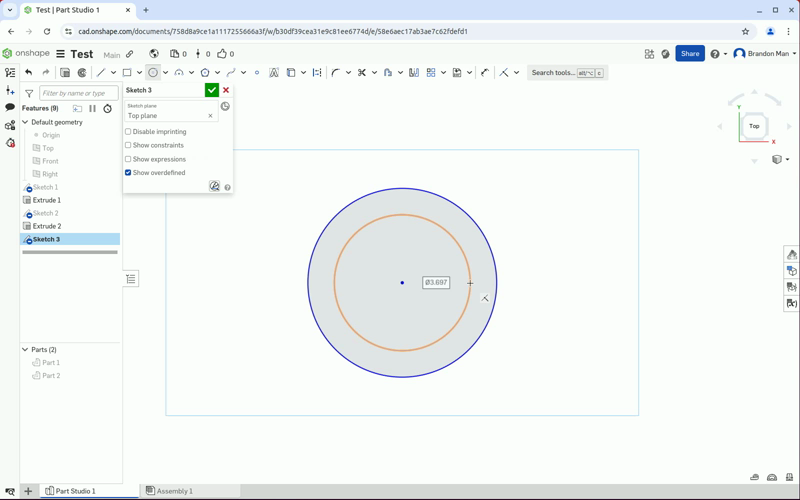
scroll(-6)
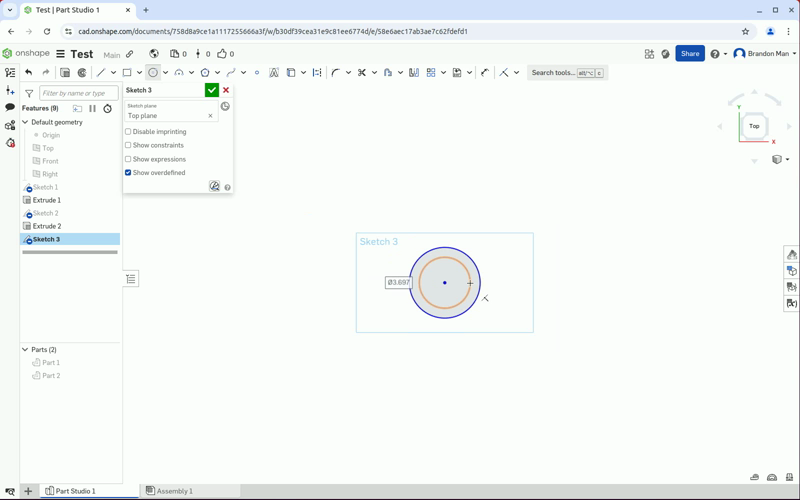
scroll(-6)
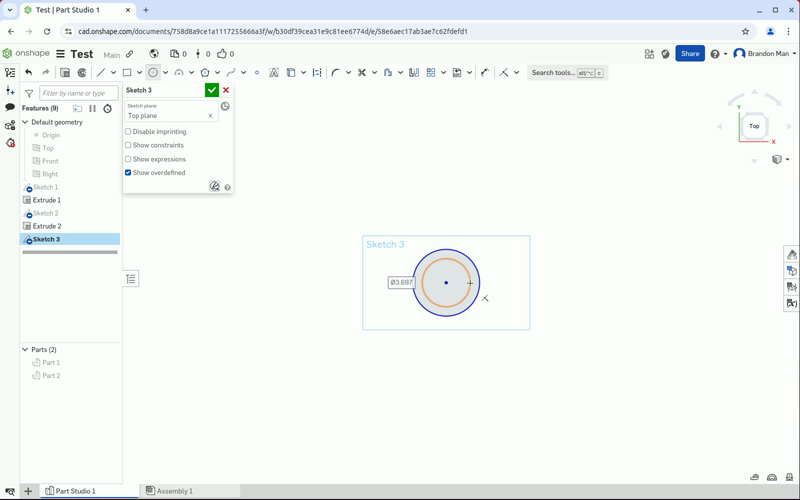
scroll(-6)
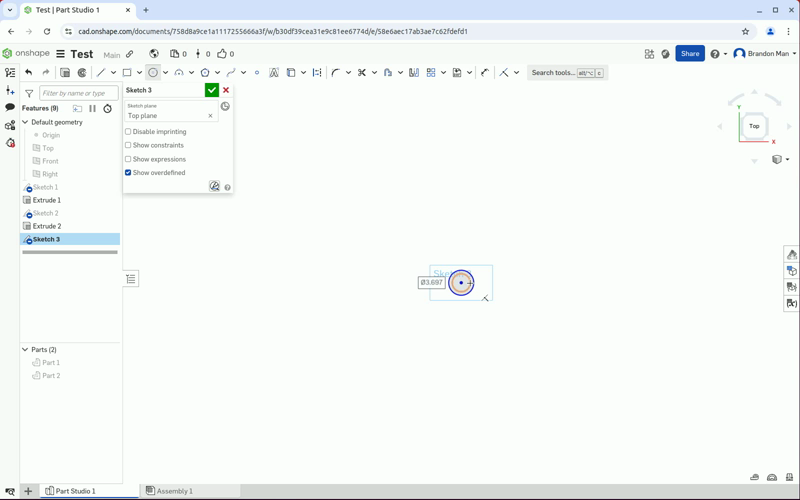
key(esc)
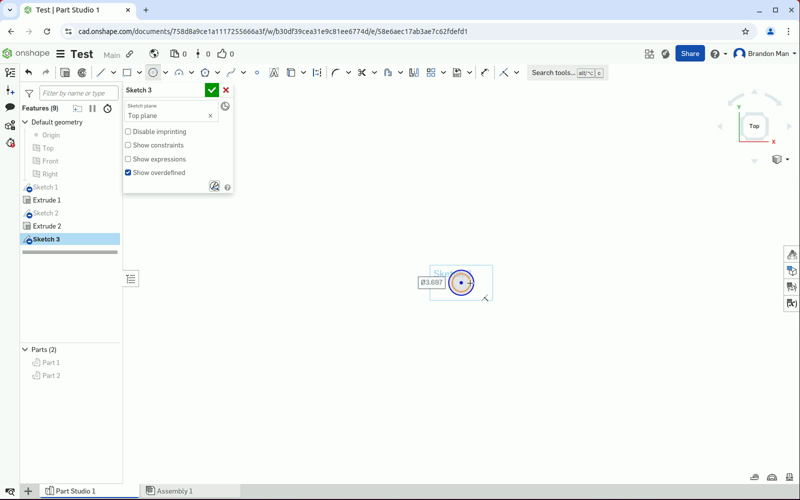
mouse_move(460, 273)
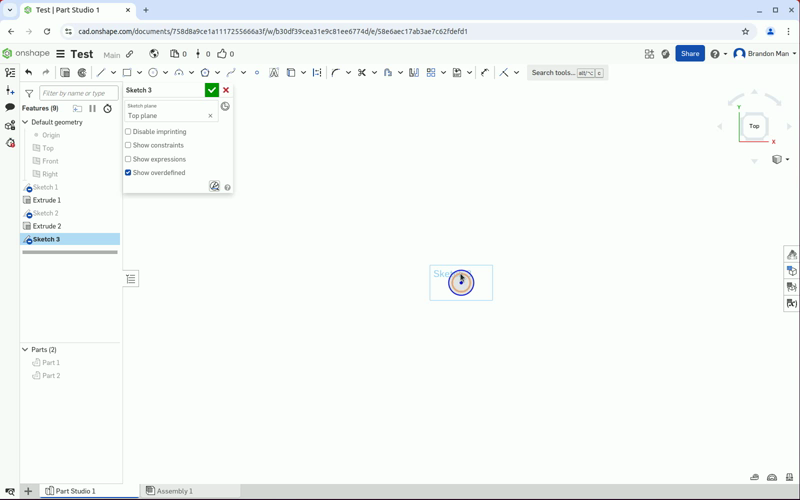
scroll(6)
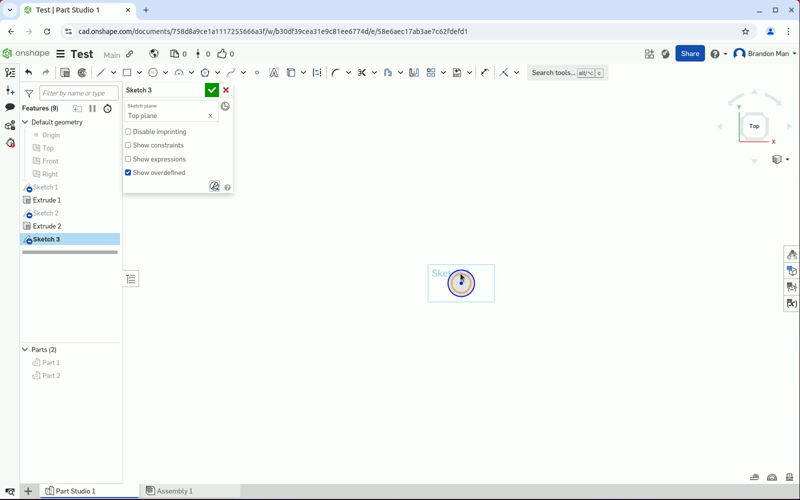
scroll(6)
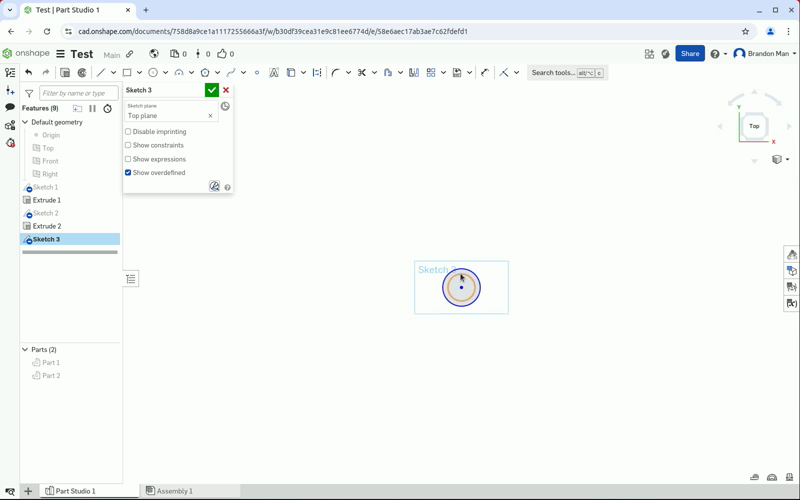
scroll(6)
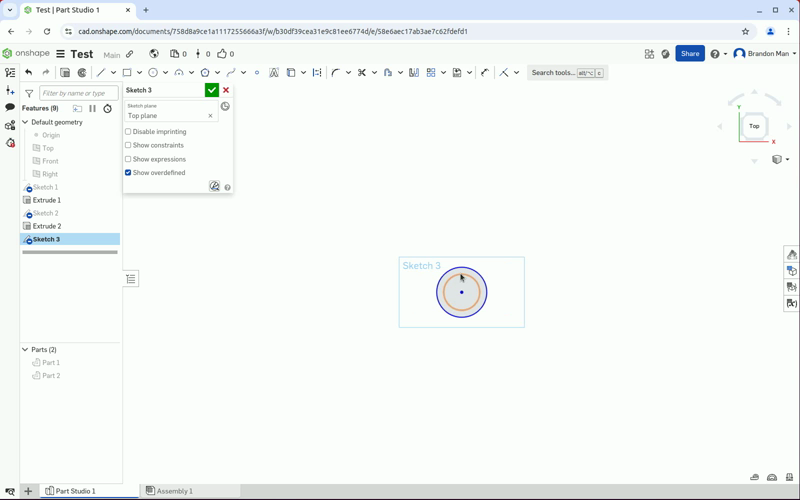
scroll(6)
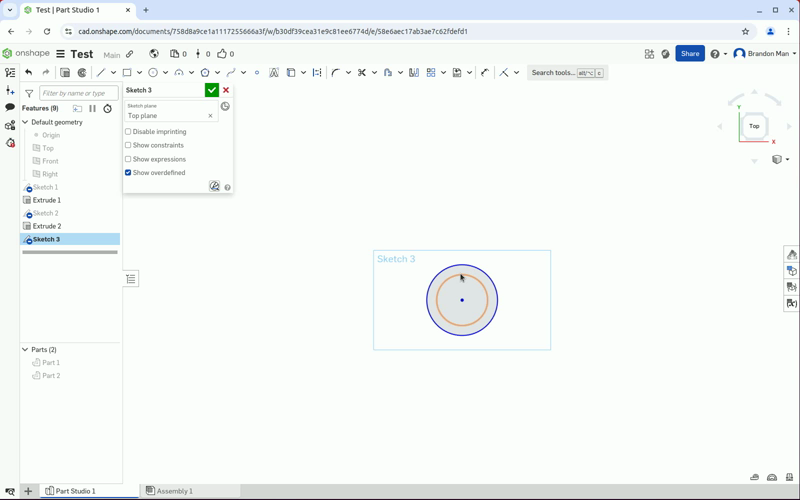
scroll(6)
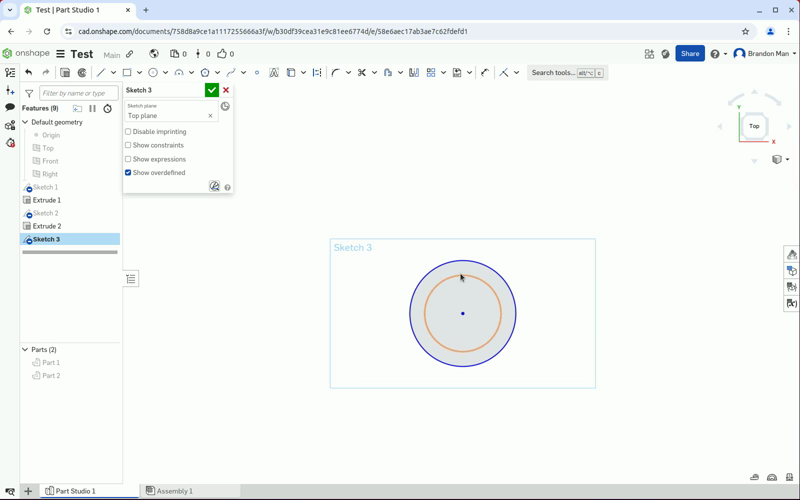
scroll(6)
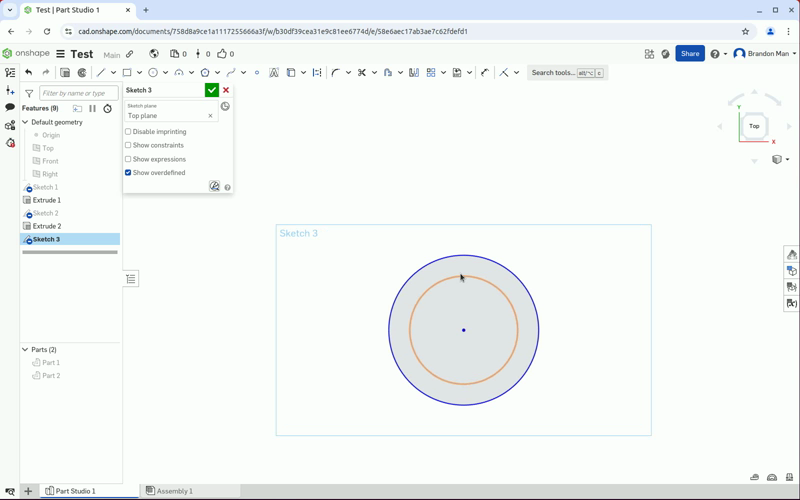
scroll(6)
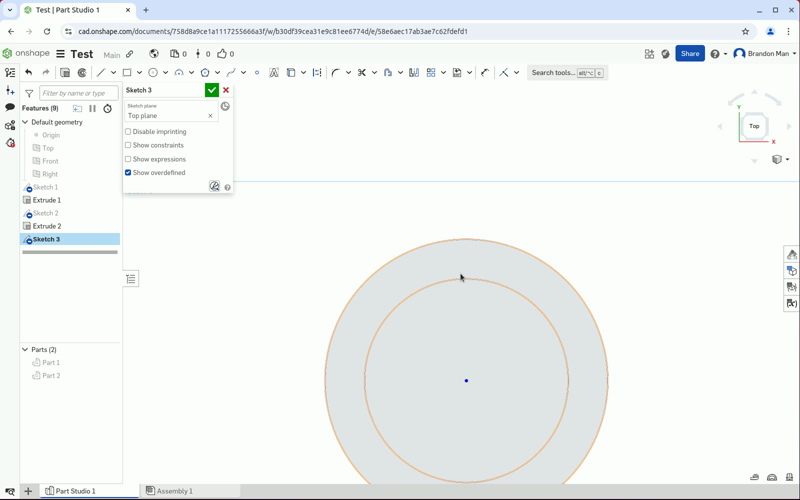
click(460, 273)
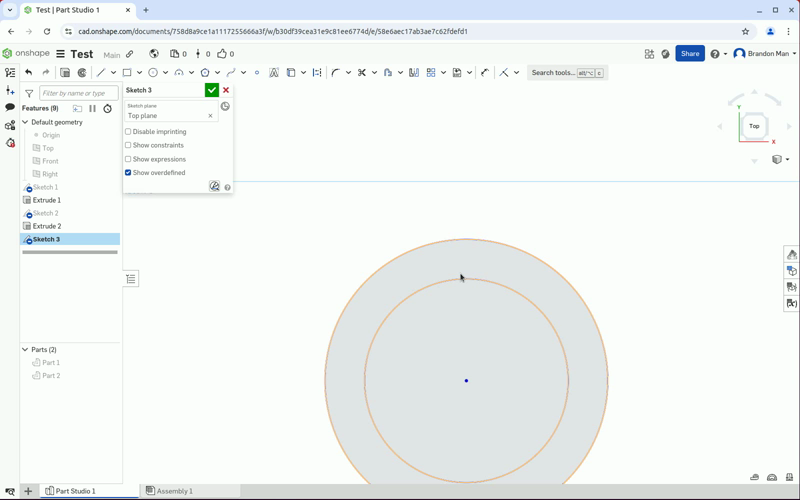
scroll(-6)
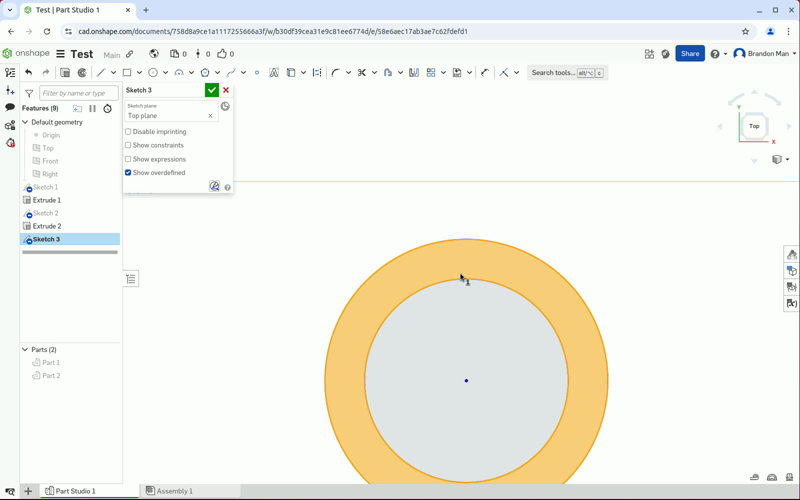
scroll(-6)
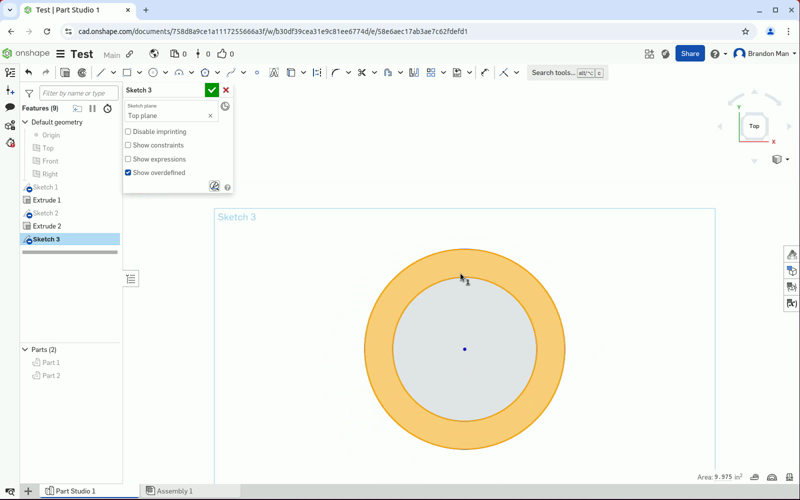
scroll(-6)
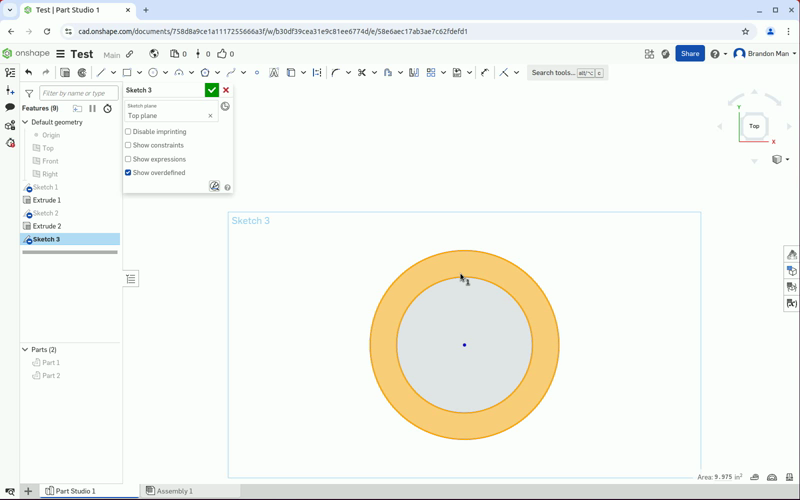
scroll(-6)
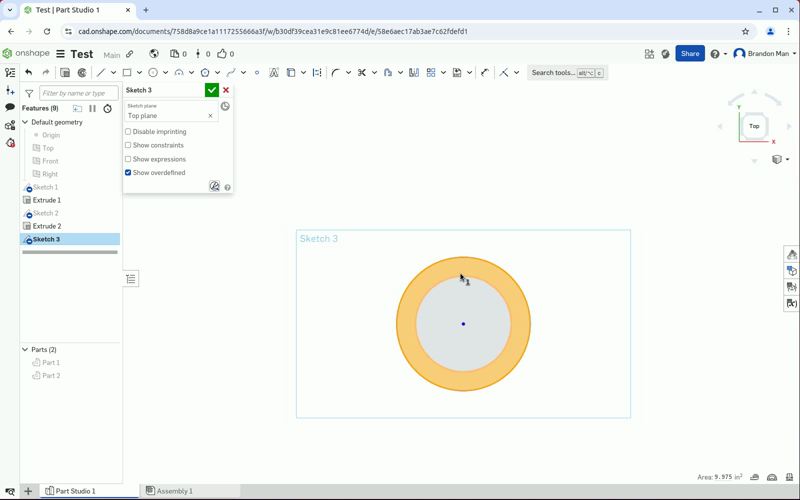
scroll(-6)
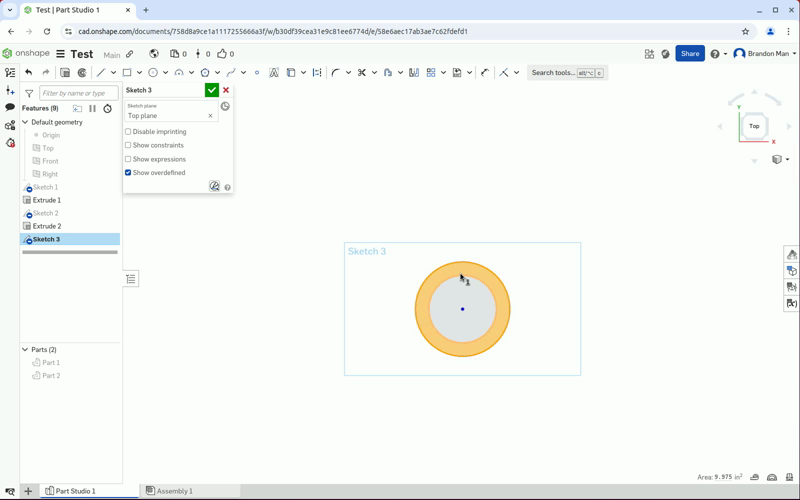
scroll(-6)
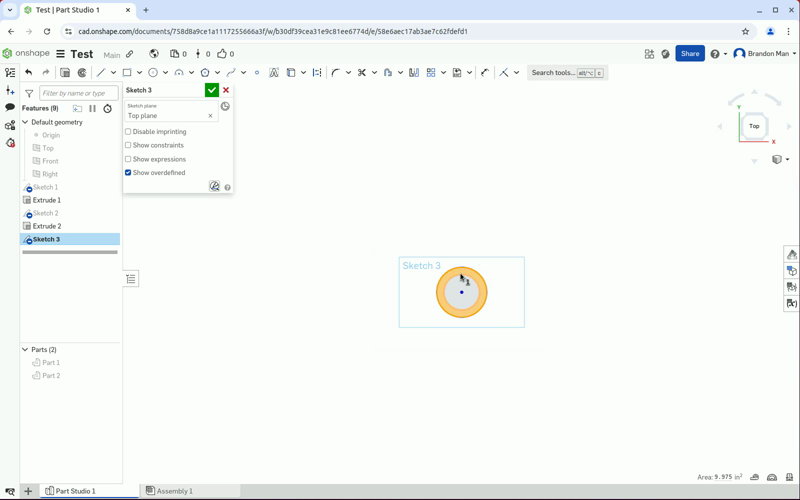
scroll(-6)
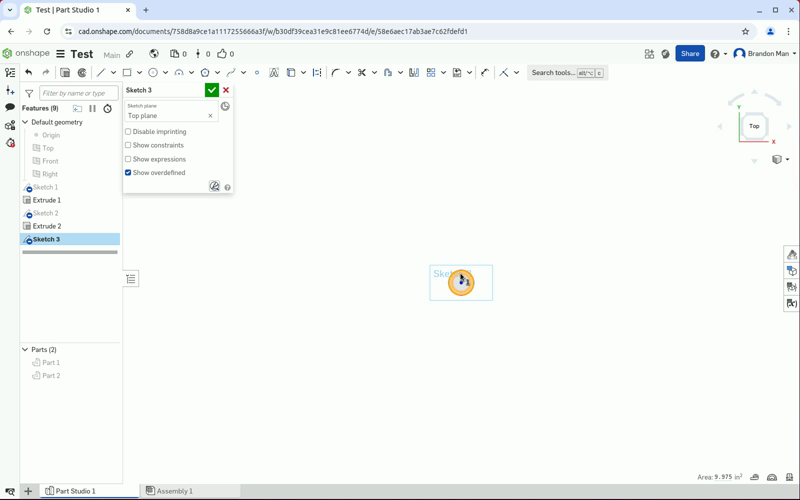
mouse_move(73, 352)
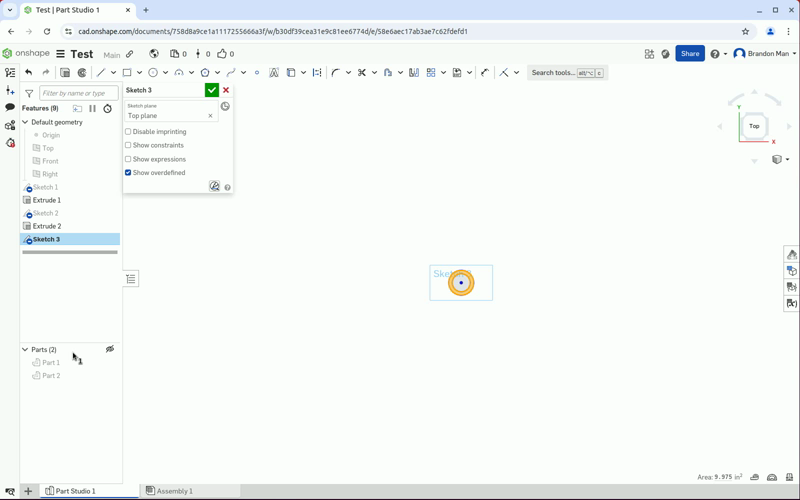
key(shift+y)
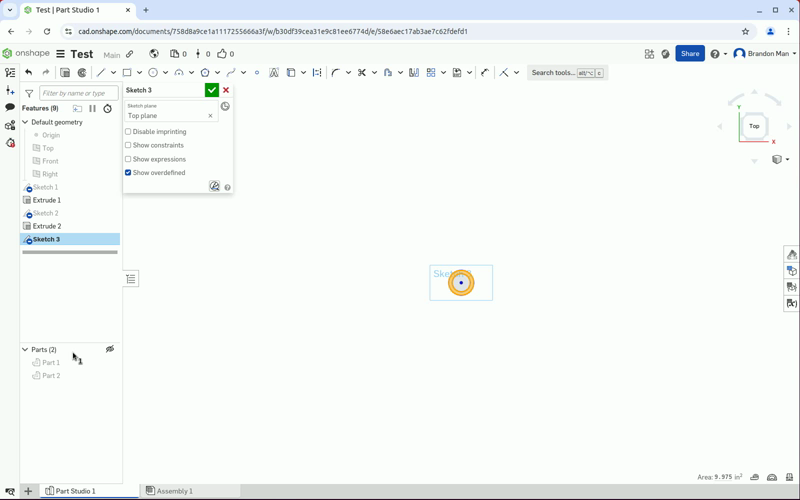
key(shift+e)
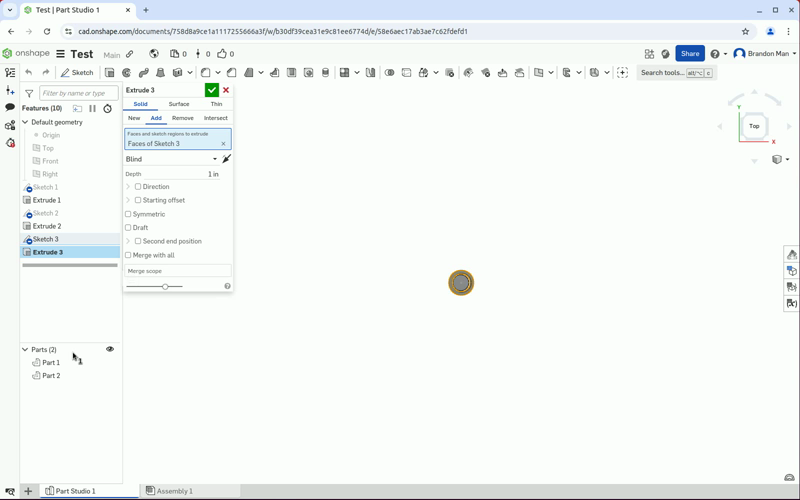
mouse_move(143, 106)
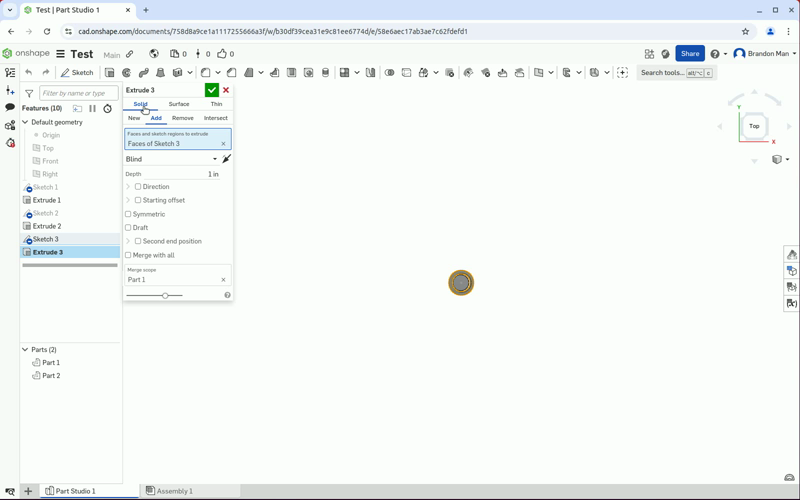
click(143, 106)
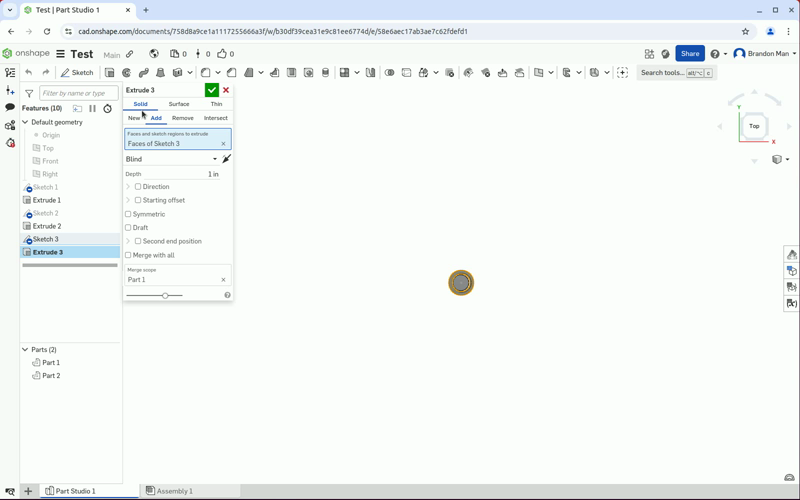
mouse_move(137, 120)
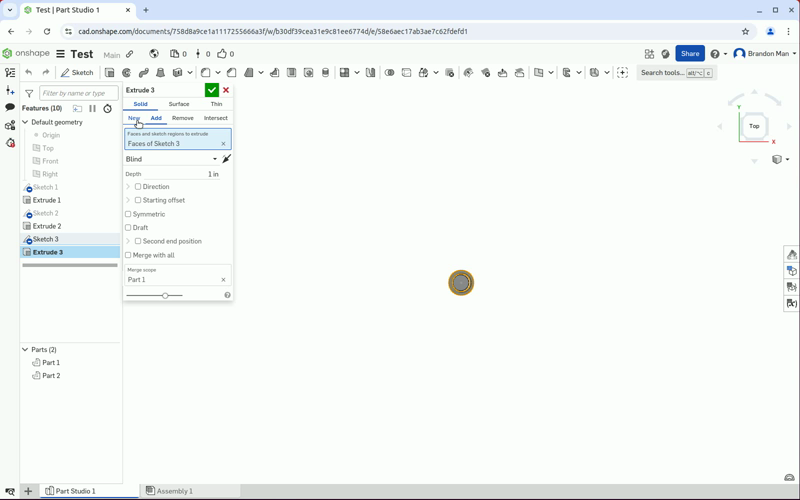
click(137, 120)
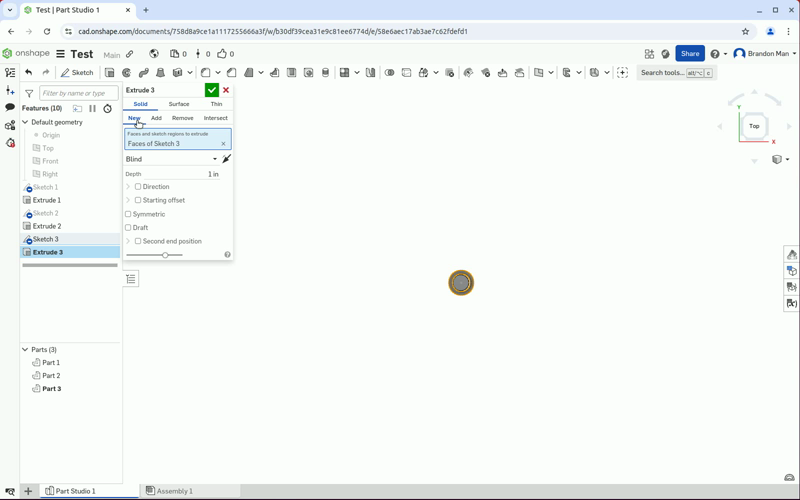
key(tab, 4)
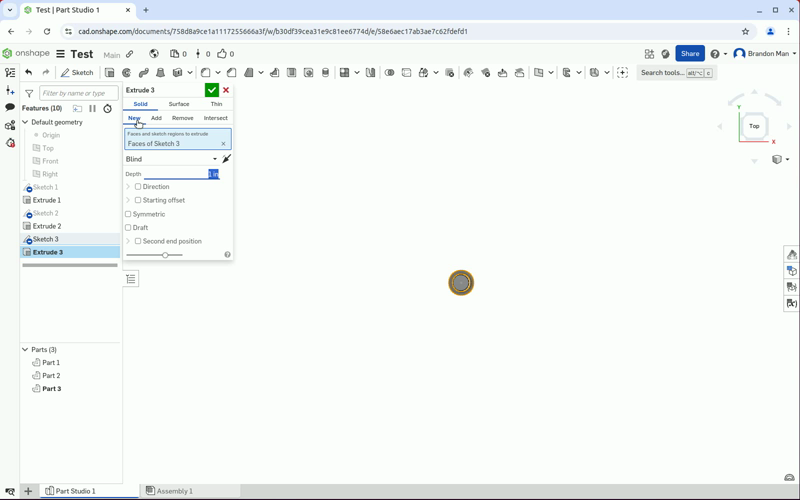
text(0.241)
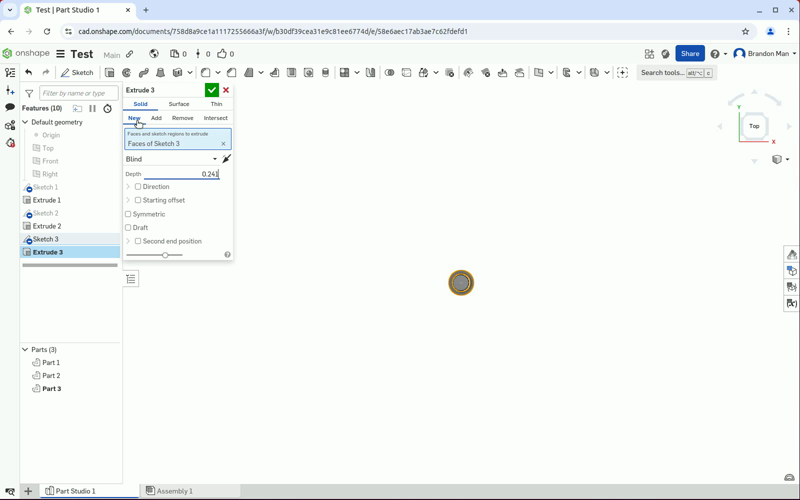
key(enter)
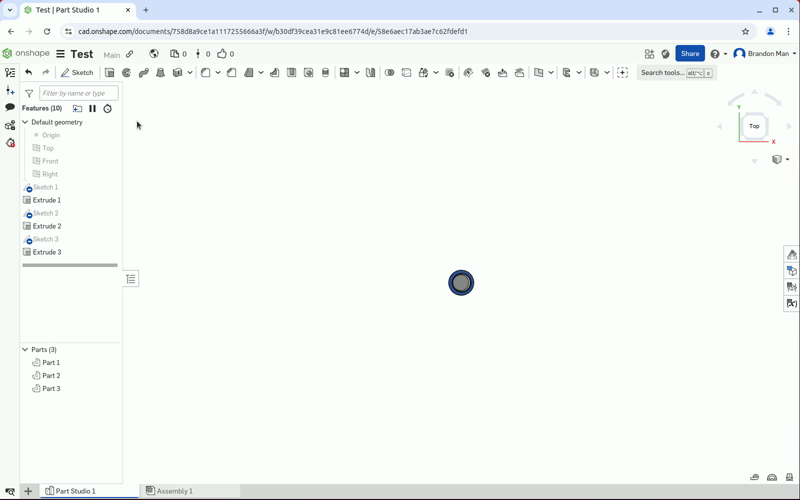
key(shift+h)
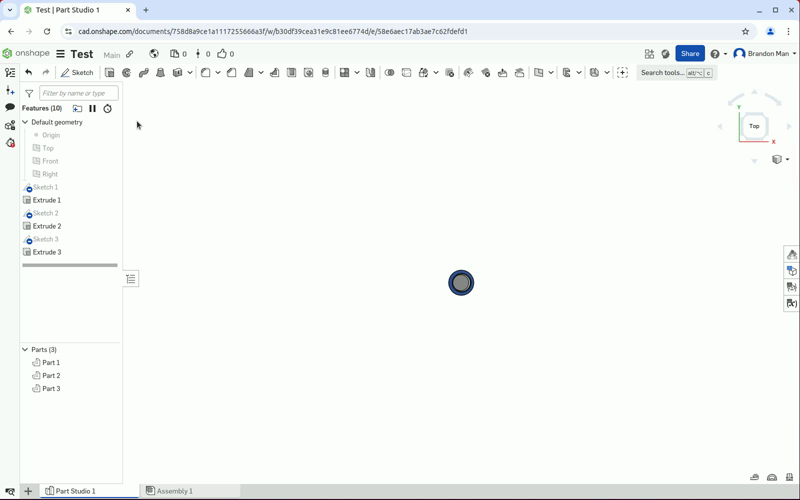
key(shift+h)
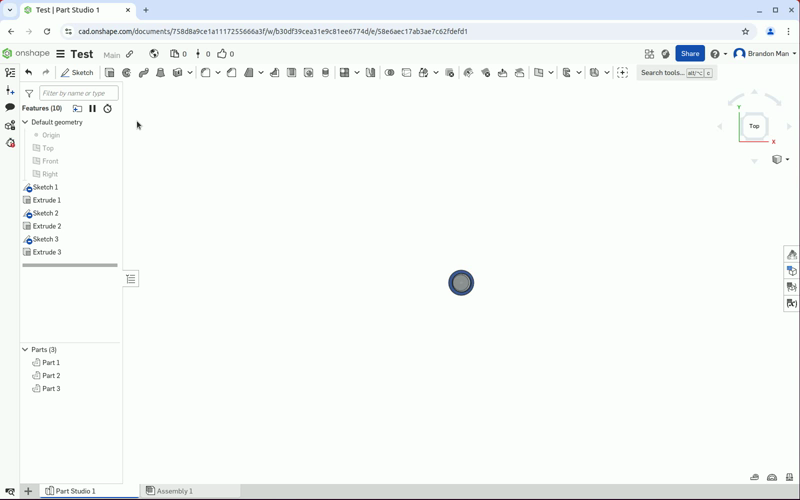
key(shift+7)
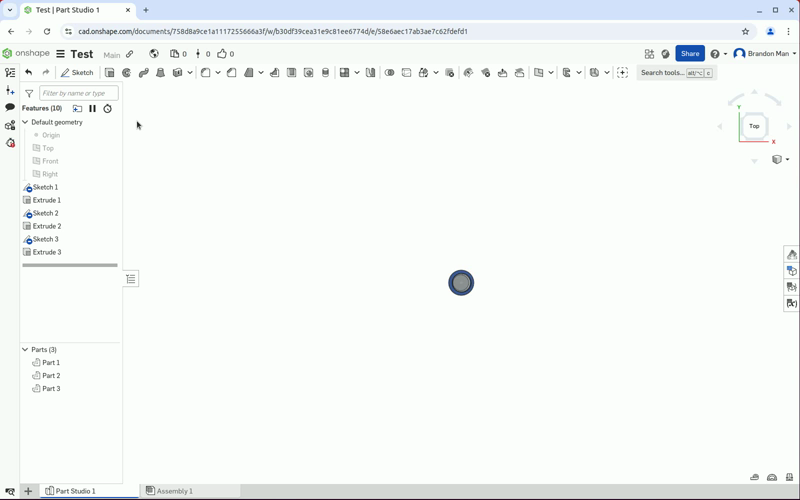
key(up, 3)
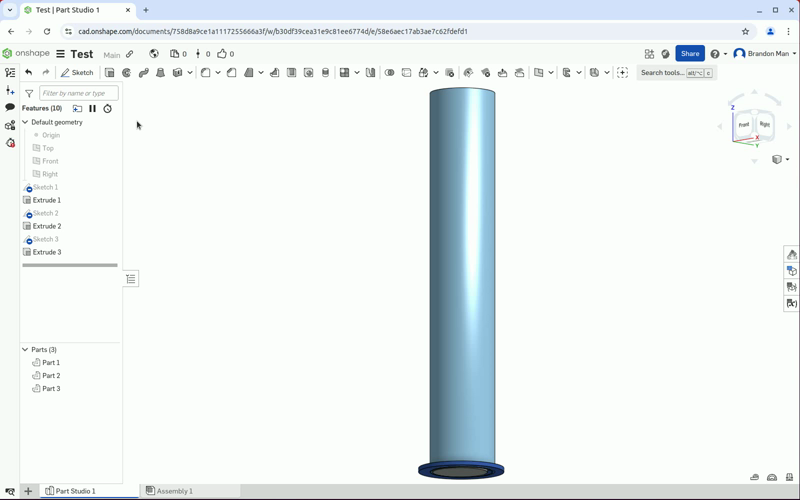
key(left, 3)
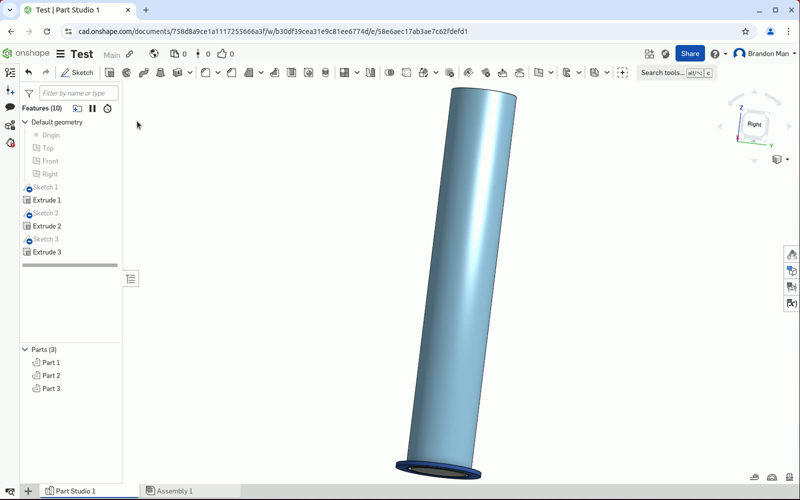
key(right, 3)
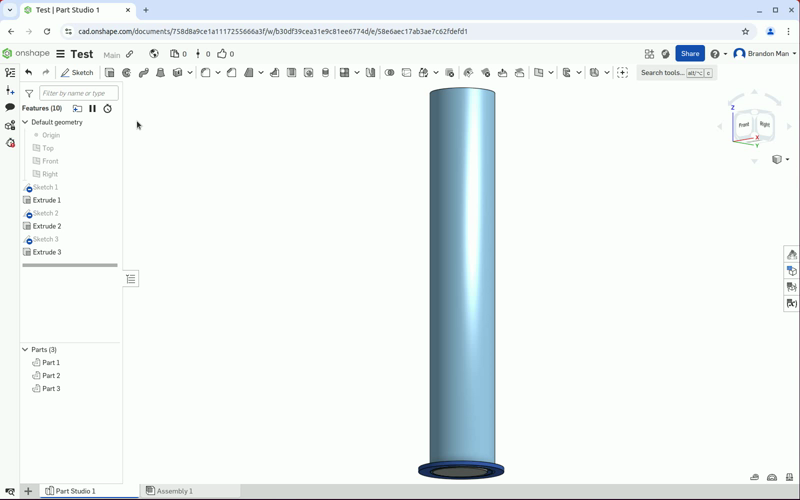
key(down, 3)
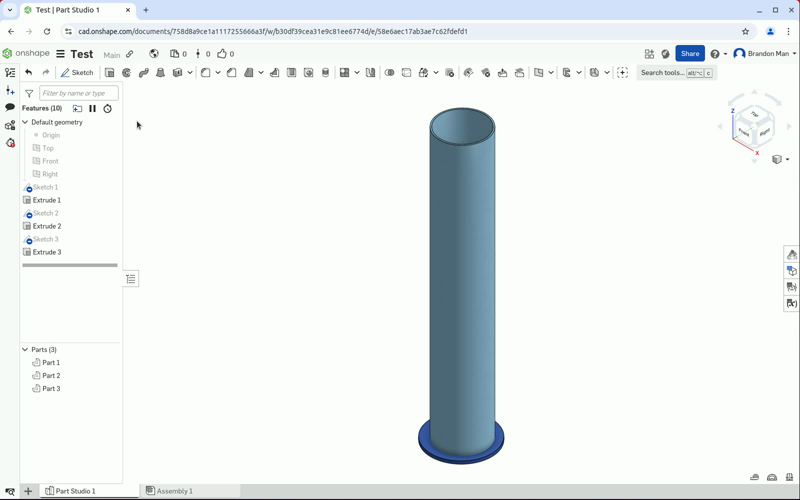
mouse_move(73, 189)
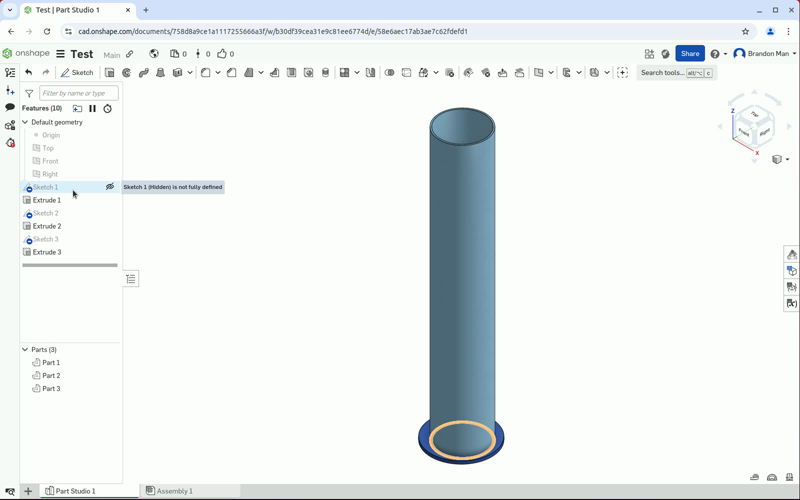
click(73, 189)